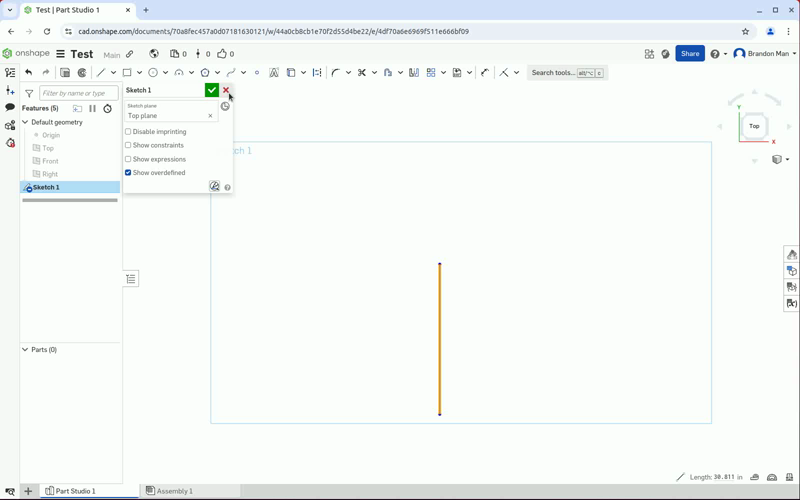
key(shift+h)
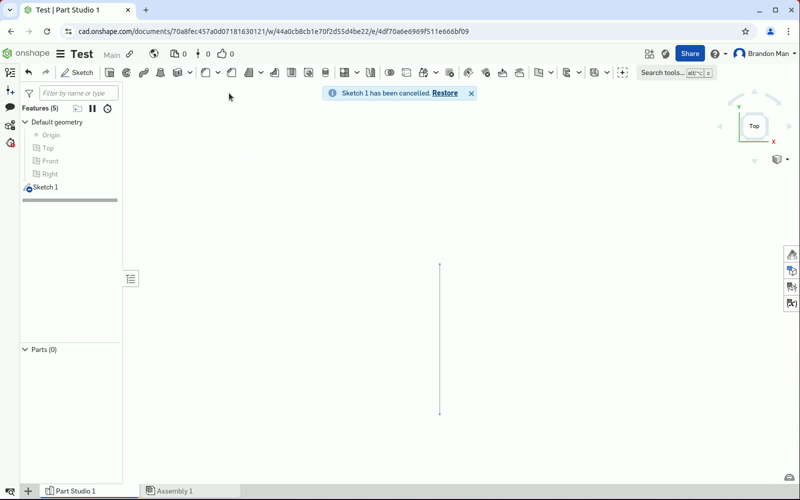
key(shift+s)
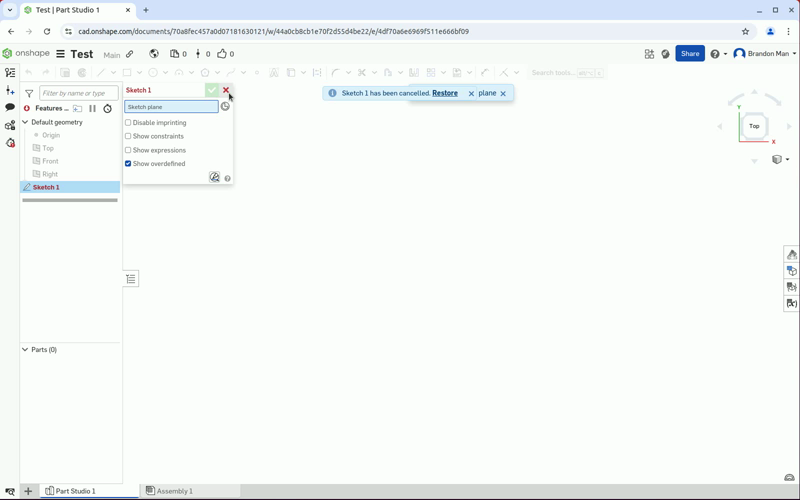
mouse_move(73, 150)
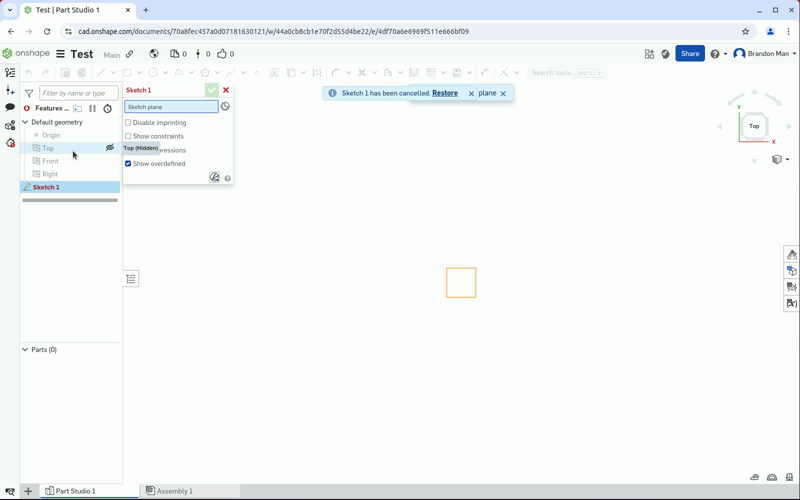
click(73, 150)
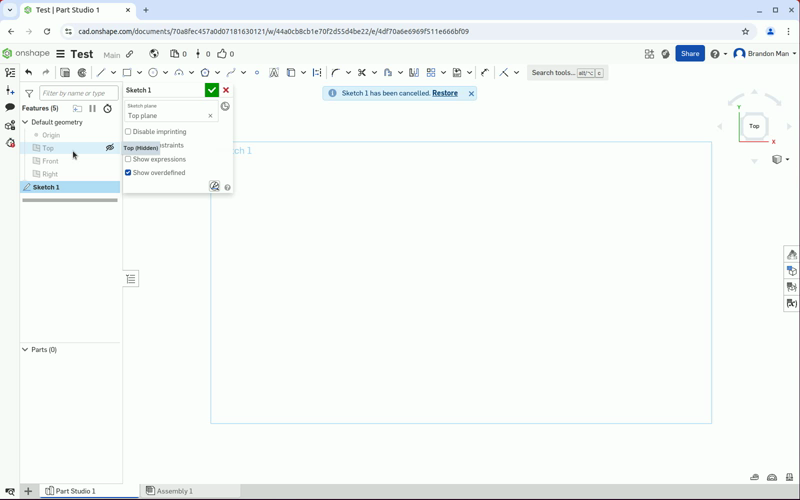
mouse_move(73, 352)
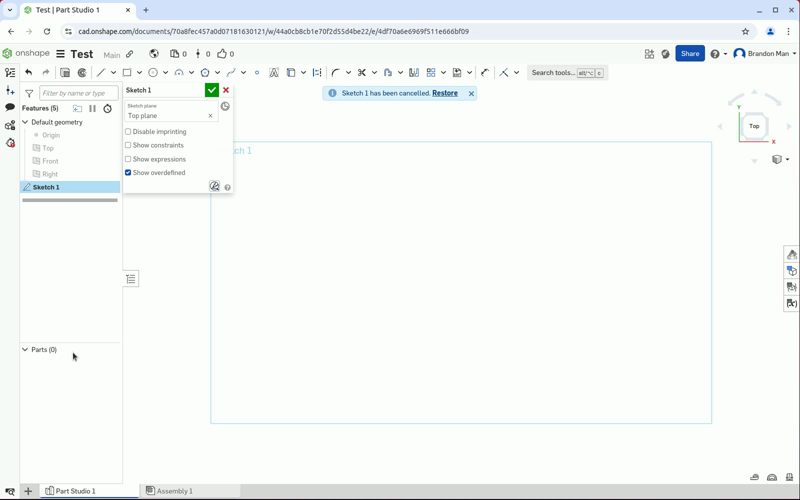
key(y)
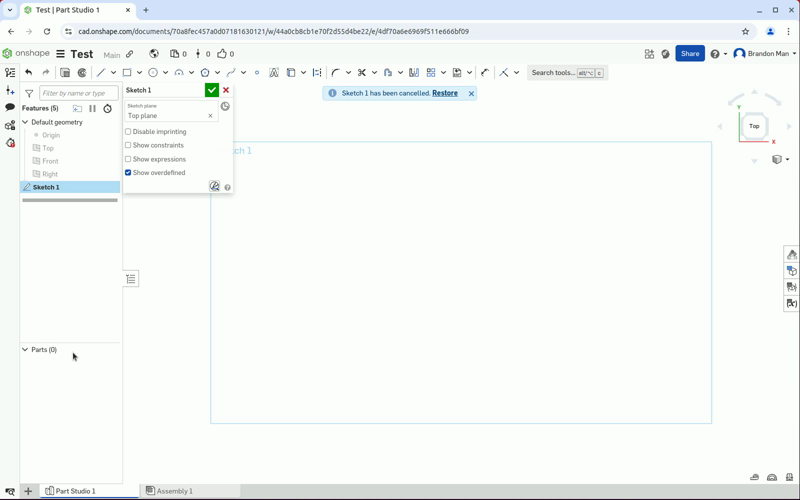
key(l)
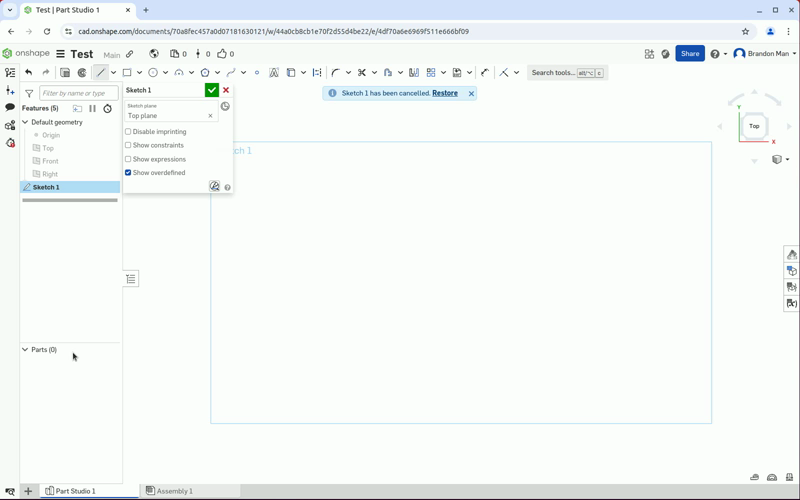
key_down(shift)
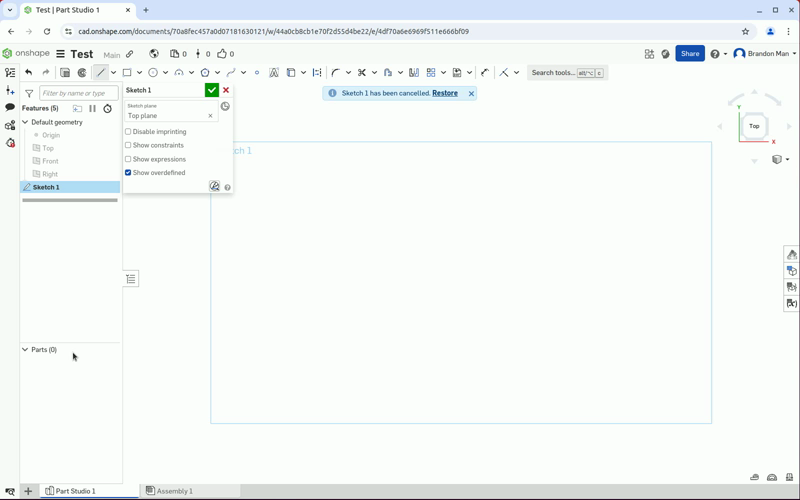
mouse_move(348, 329)
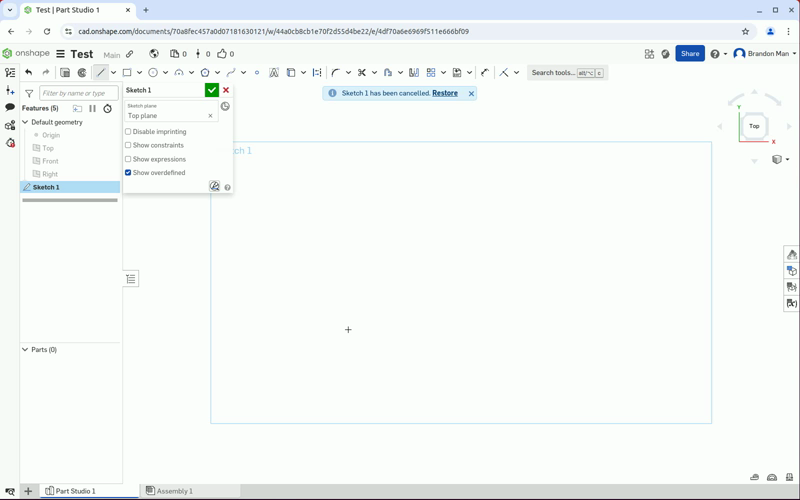
click(348, 329)
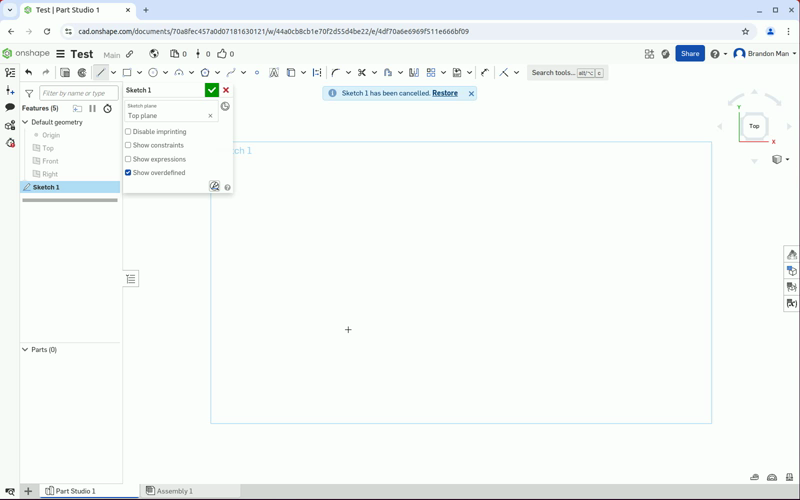
key_up(shift)
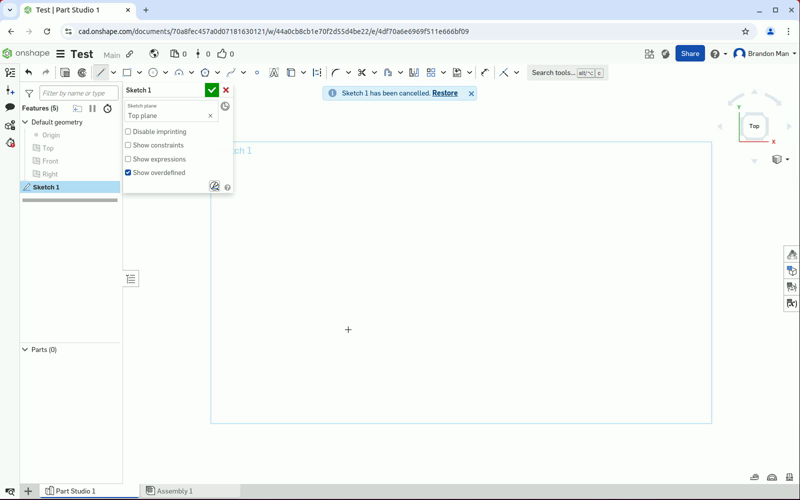
key_down(shift)
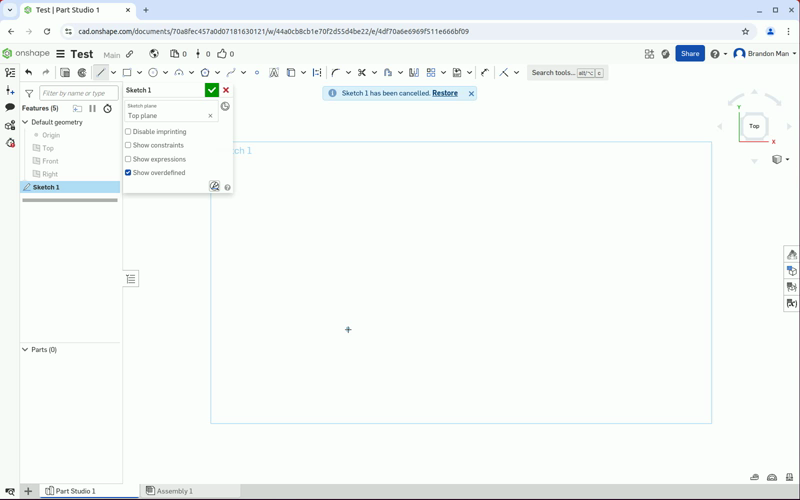
mouse_move(414, 395)
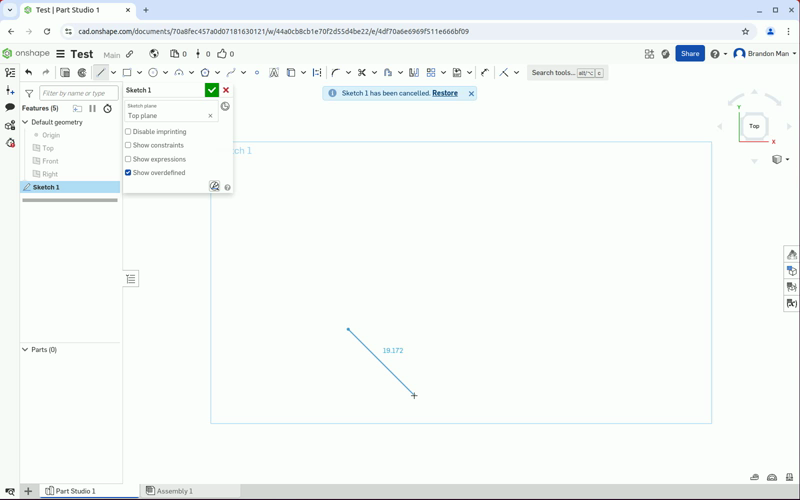
click(414, 395)
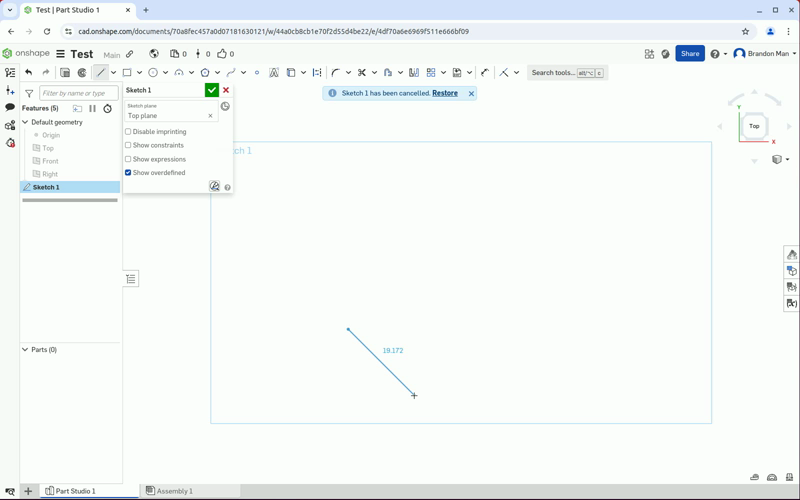
key_up(shift)
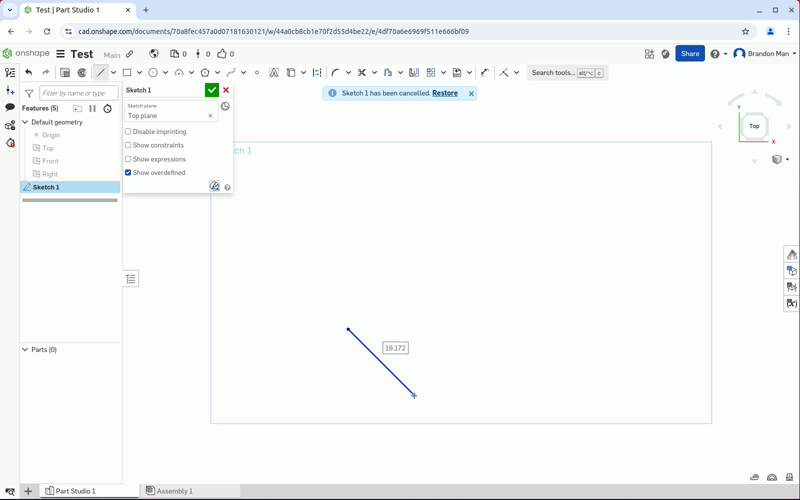
key_down(shift)
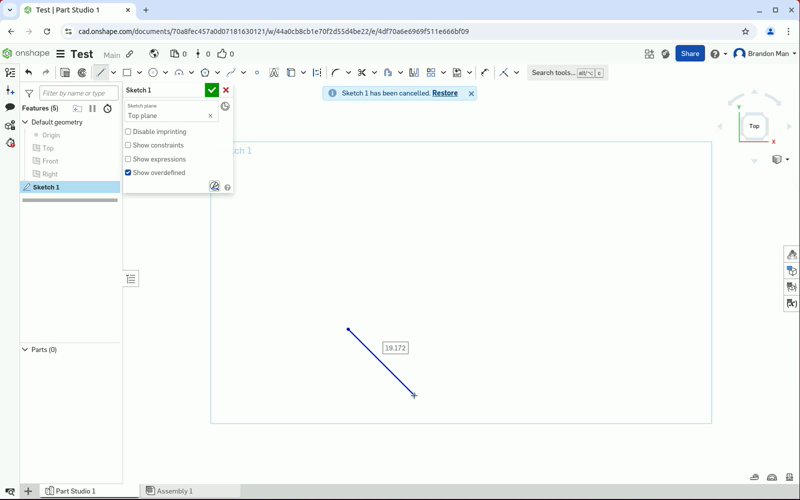
mouse_move(506, 395)
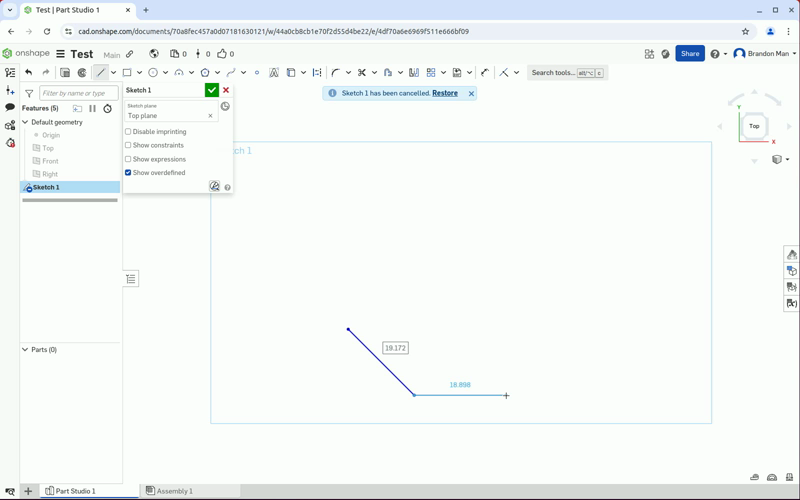
click(506, 395)
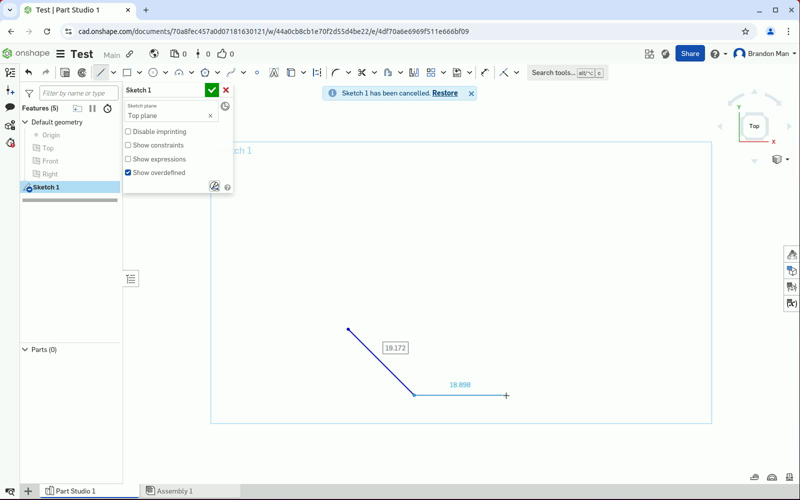
key_up(shift)
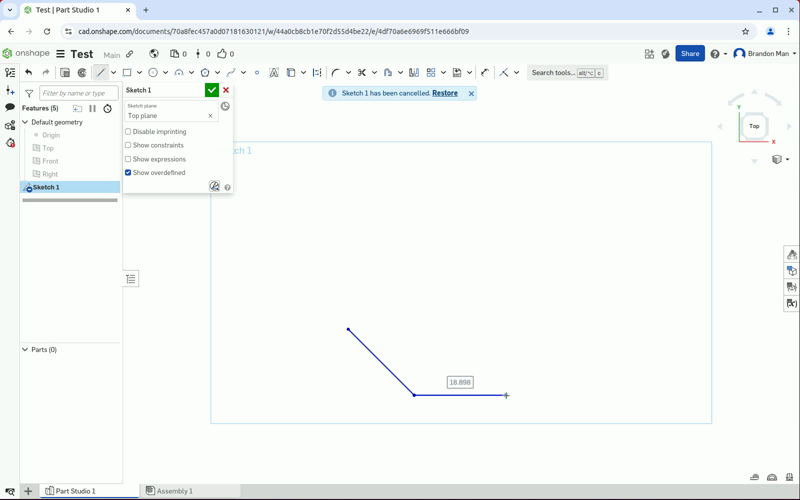
key_down(shift)
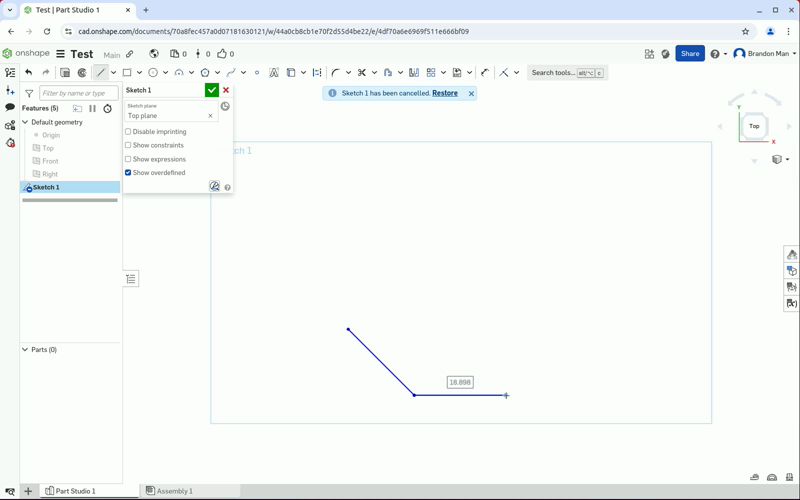
mouse_move(572, 329)
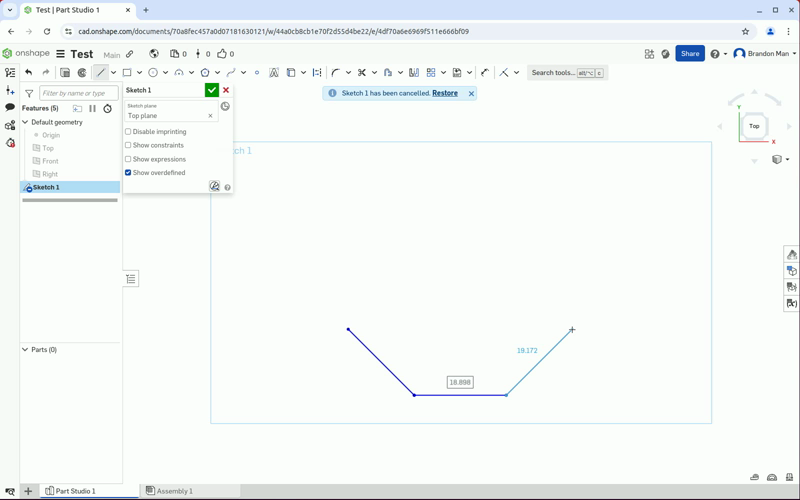
click(572, 329)
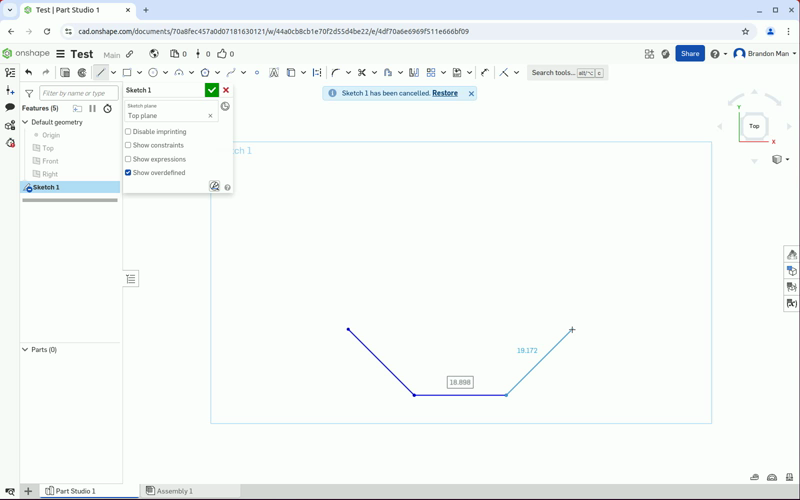
key_up(shift)
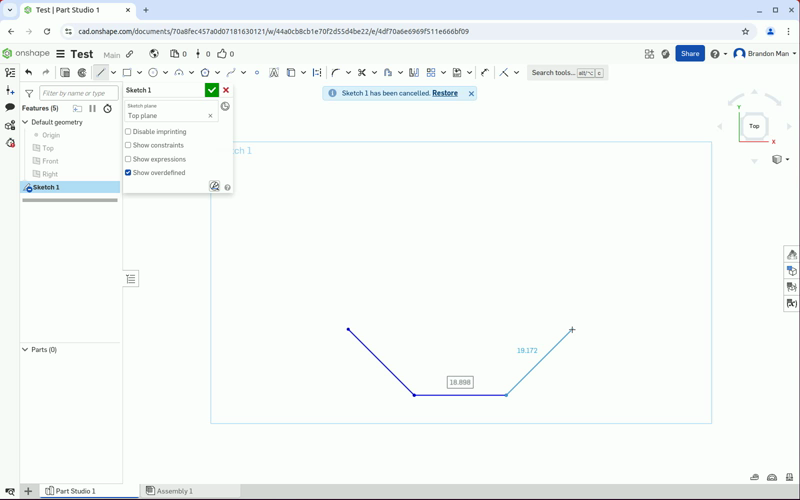
key_down(shift)
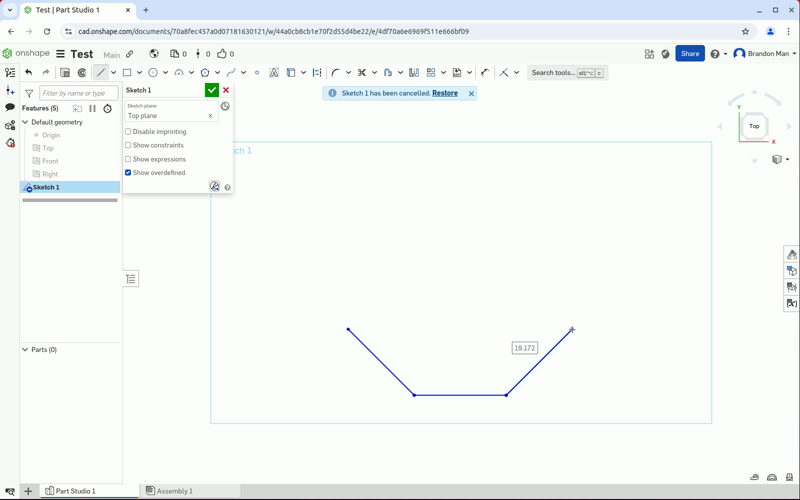
mouse_move(572, 237)
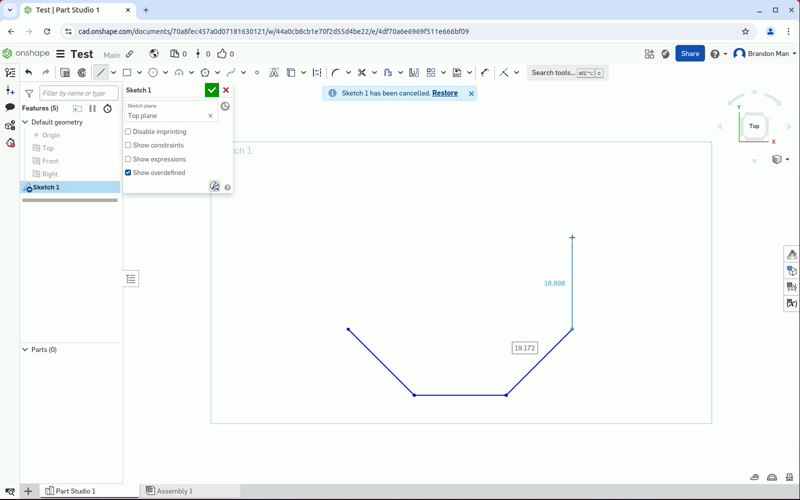
click(572, 237)
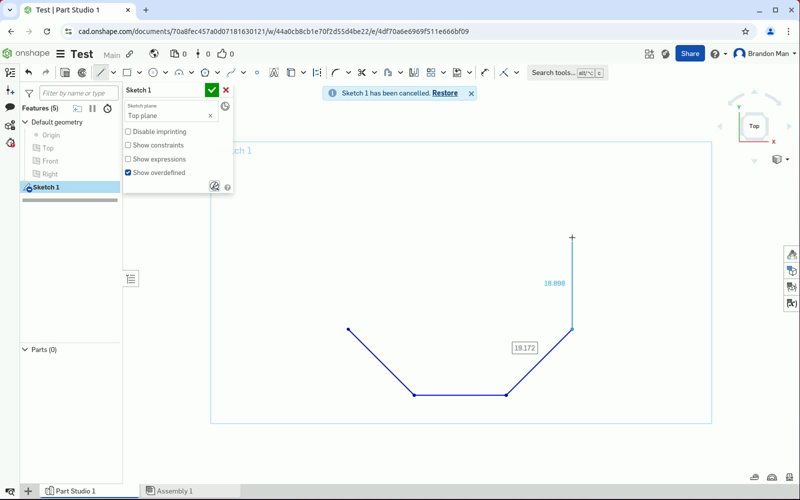
key_up(shift)
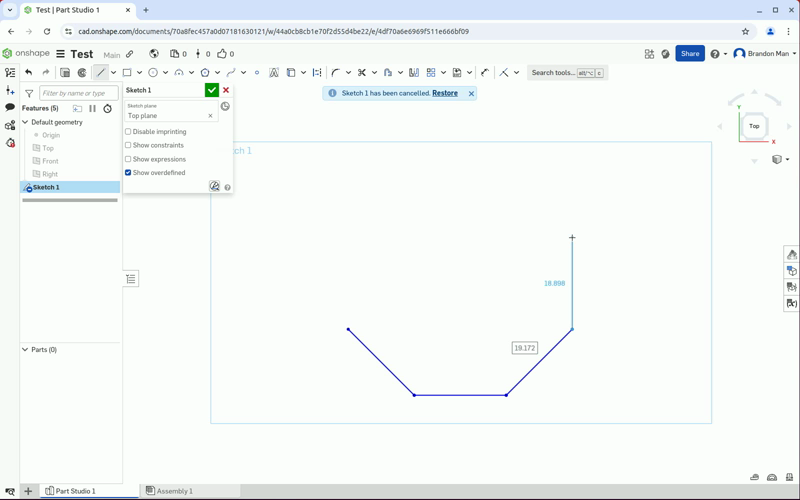
key_down(shift)
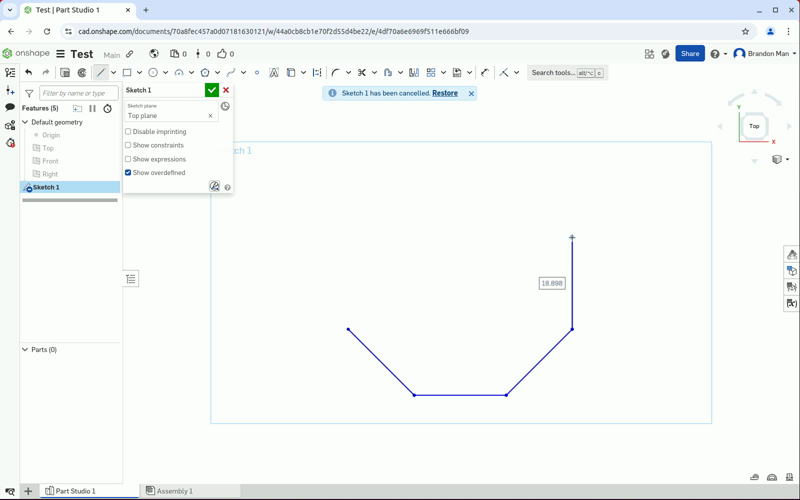
mouse_move(506, 171)
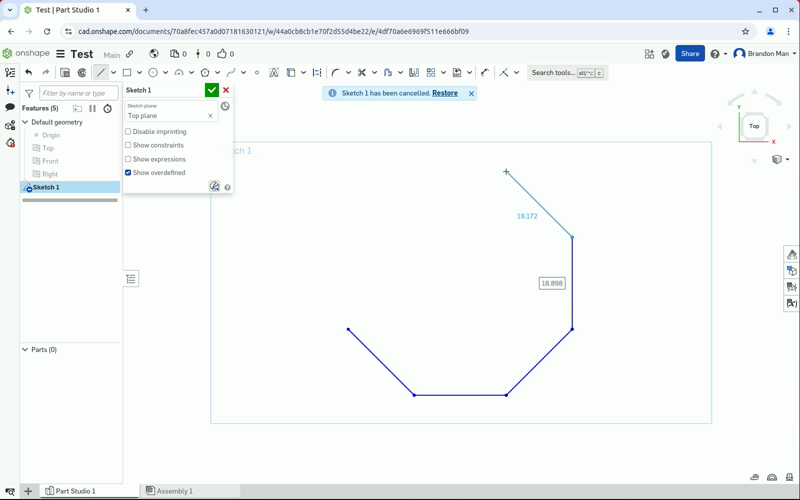
click(506, 171)
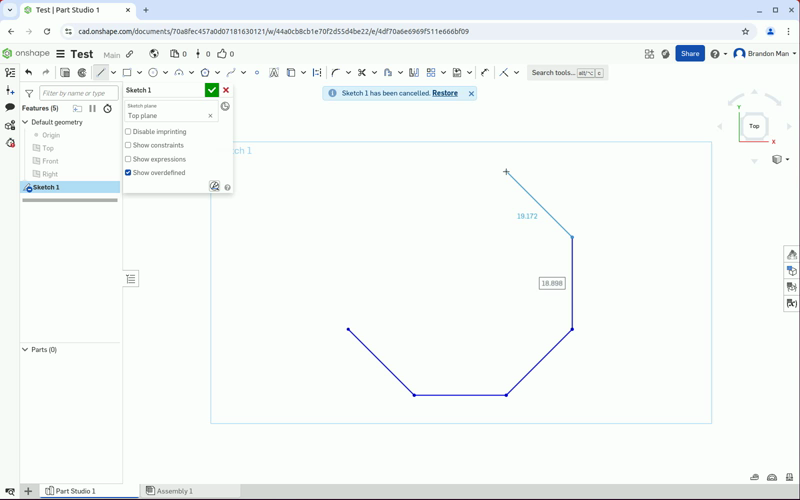
key_up(shift)
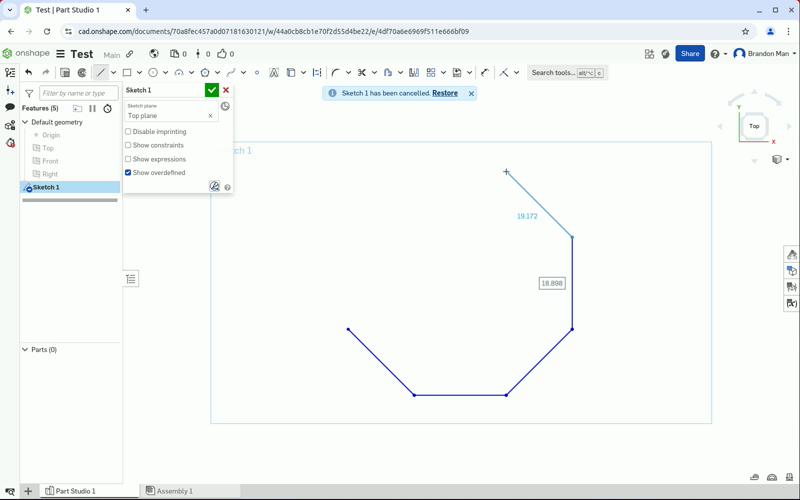
key_down(shift)
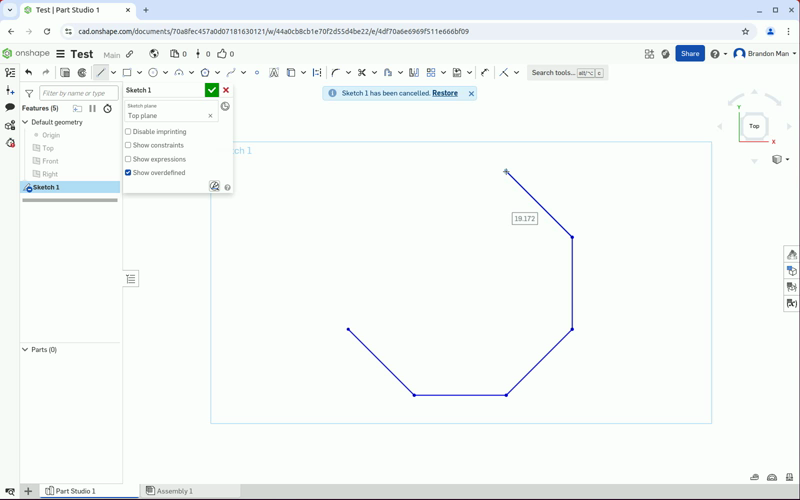
mouse_move(414, 171)
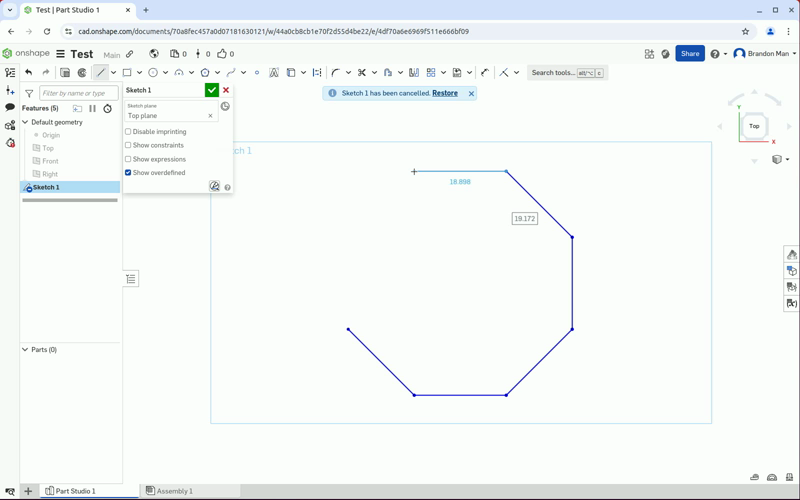
click(414, 171)
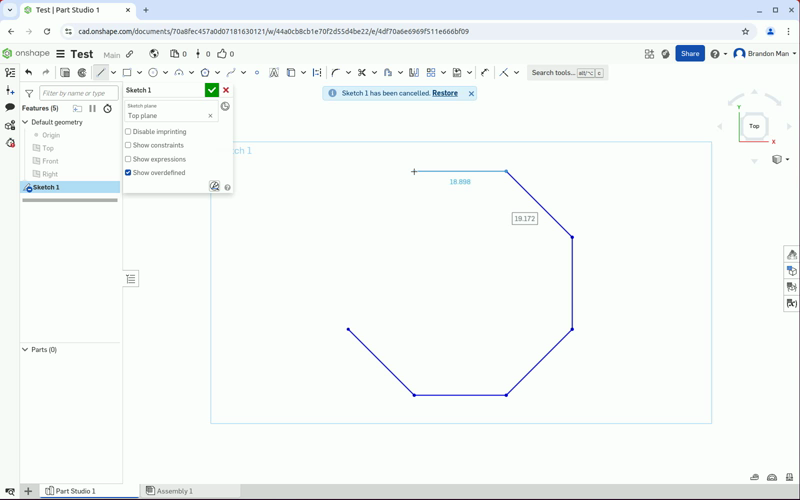
key_up(shift)
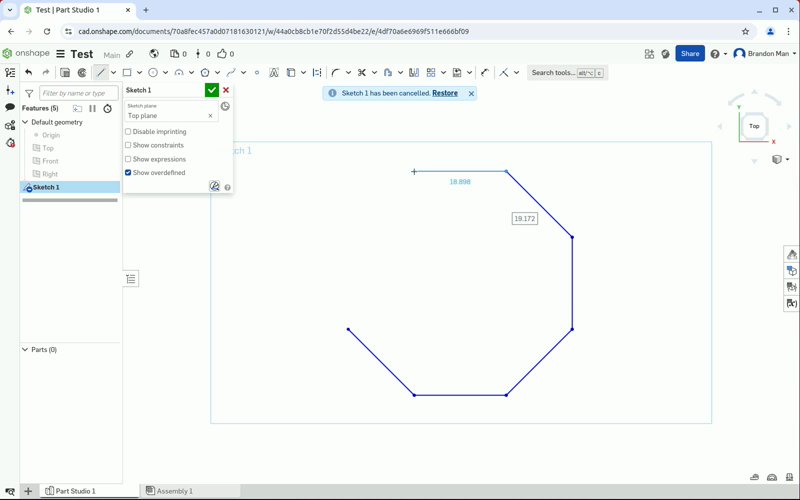
key_down(shift)
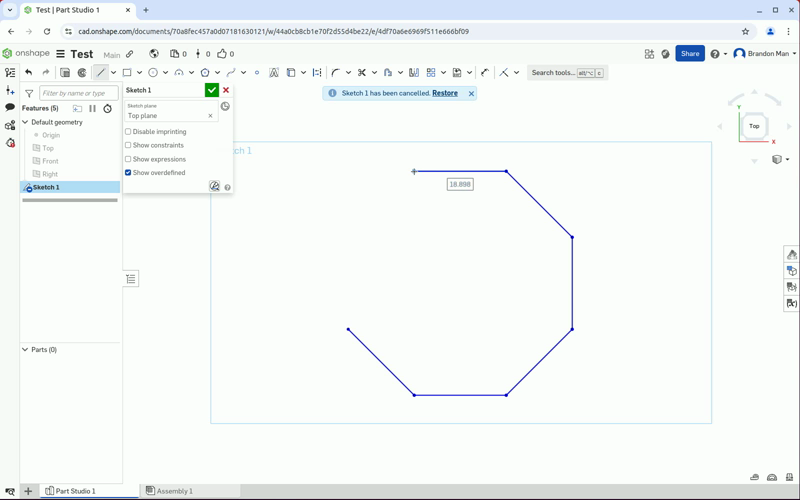
mouse_move(348, 237)
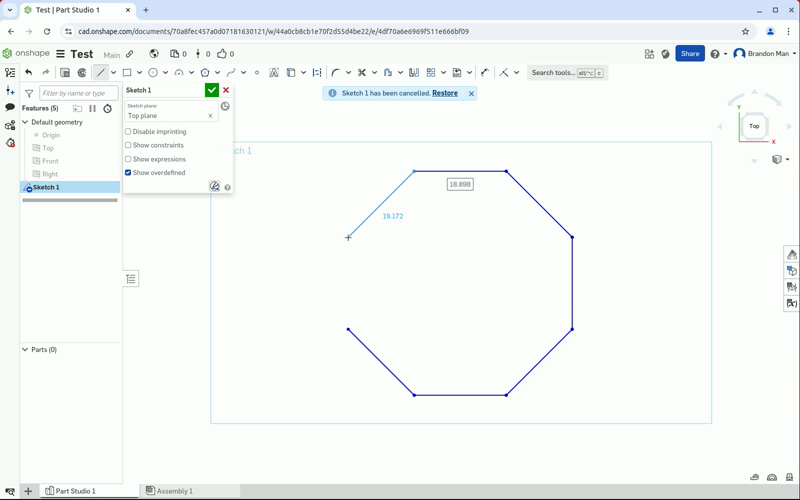
click(348, 237)
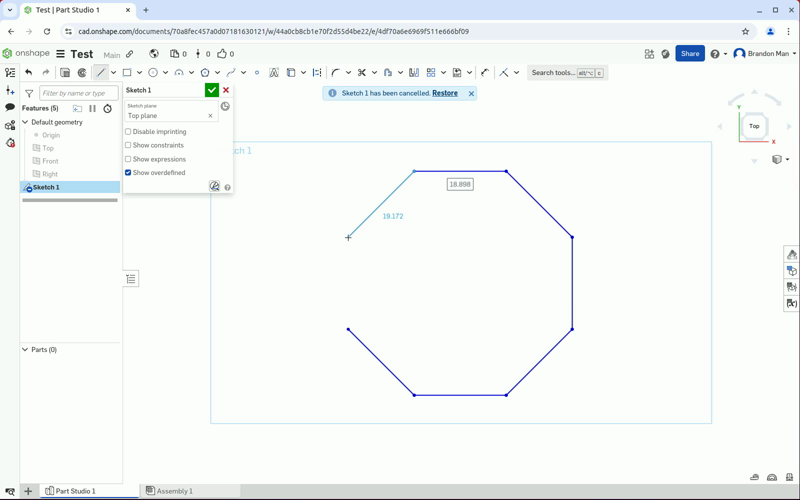
key_up(shift)
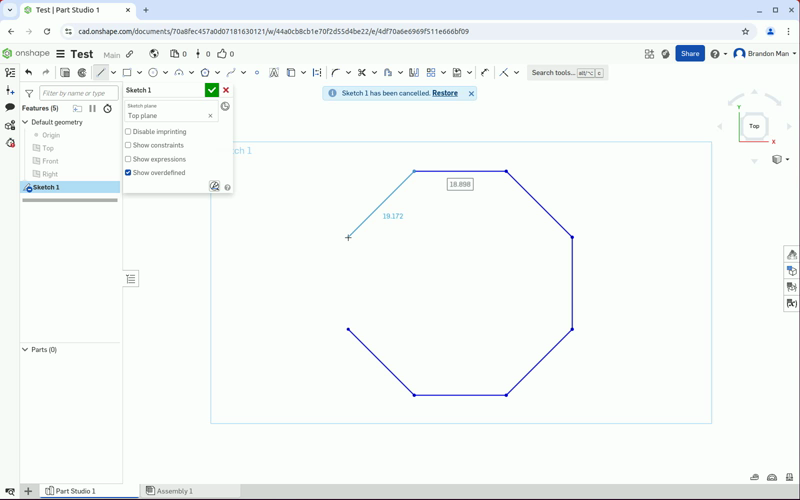
key_down(shift)
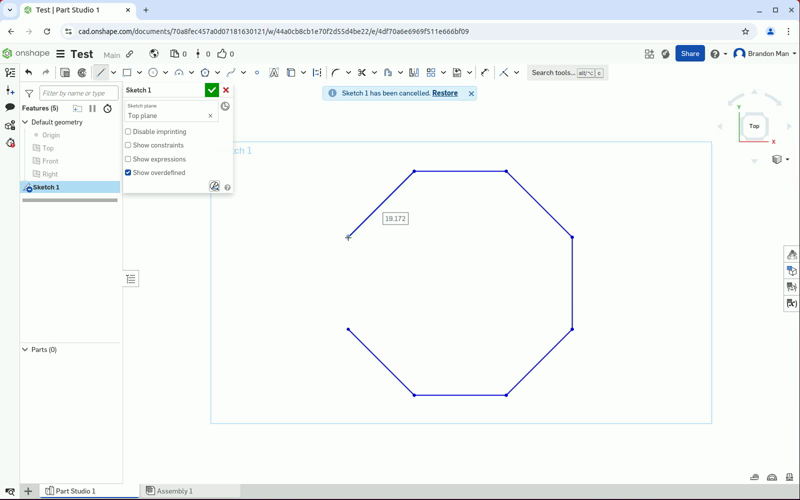
mouse_move(348, 329)
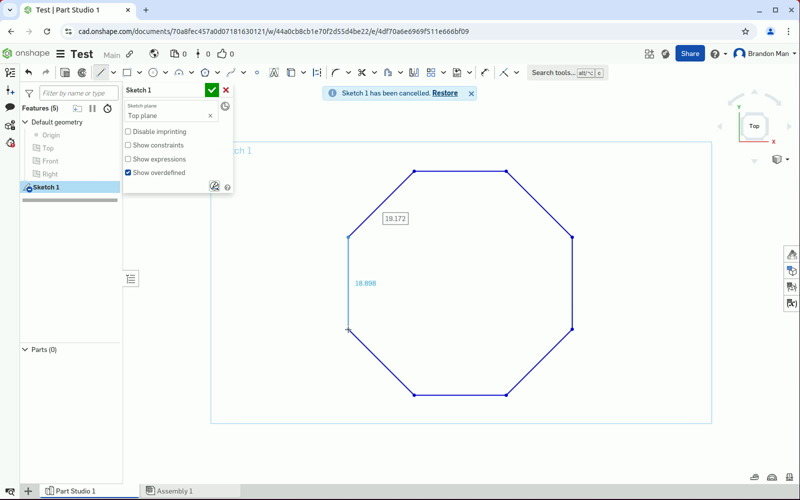
key_up(shift)
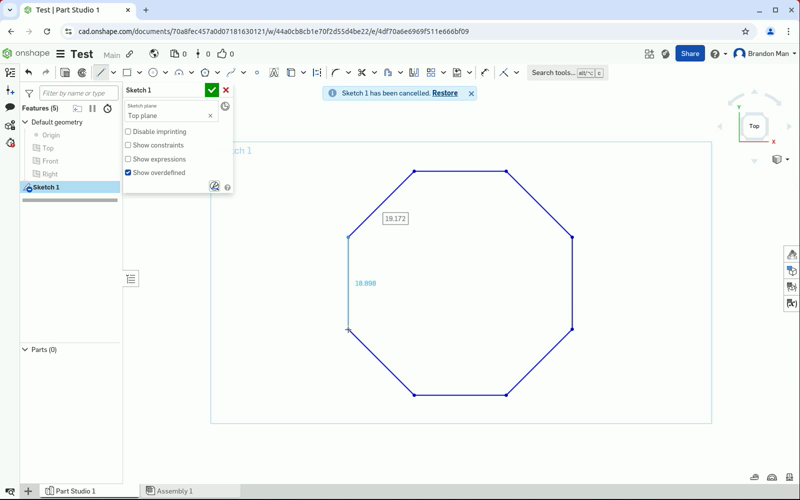
click(348, 329)
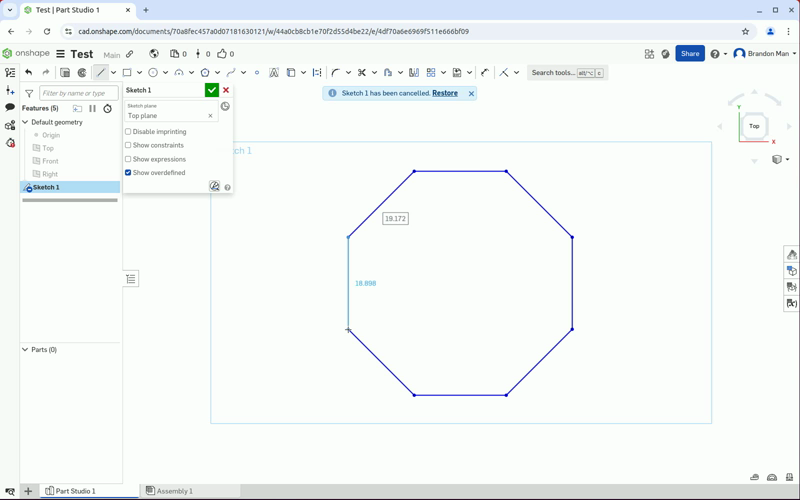
key(esc)
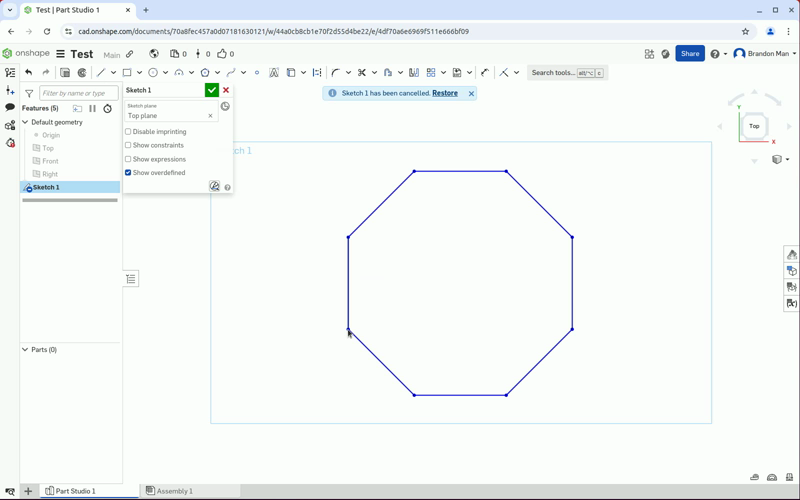
mouse_move(449, 342)
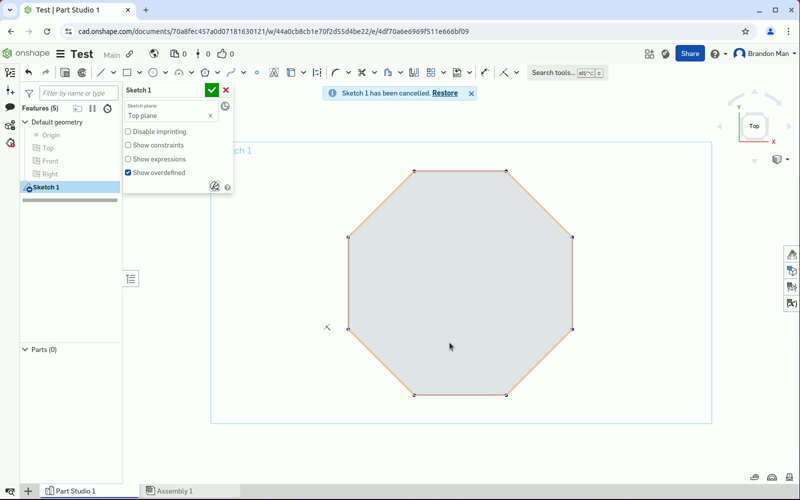
click(449, 342)
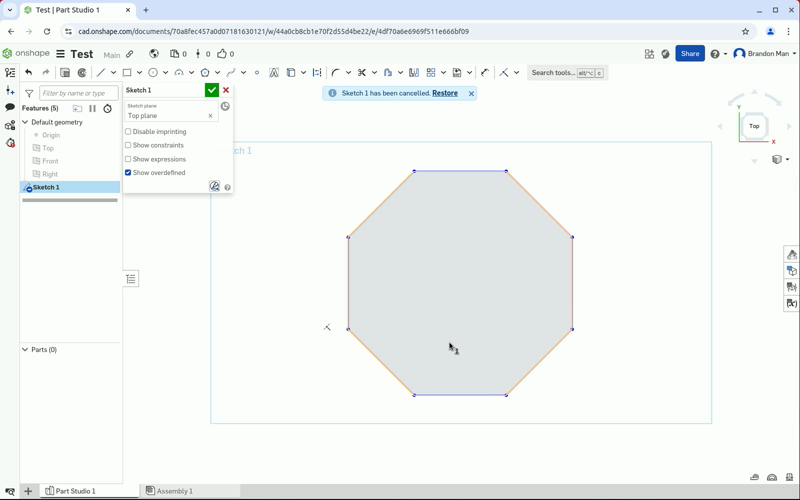
mouse_move(73, 352)
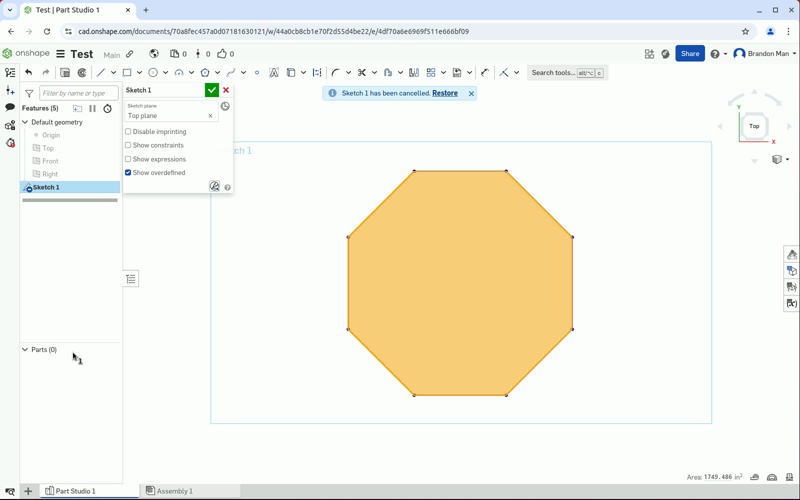
key(shift+y)
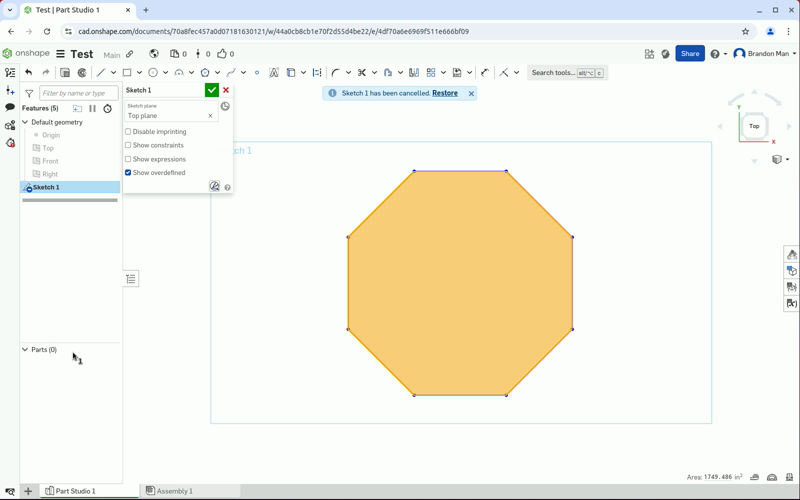
key(shift+e)
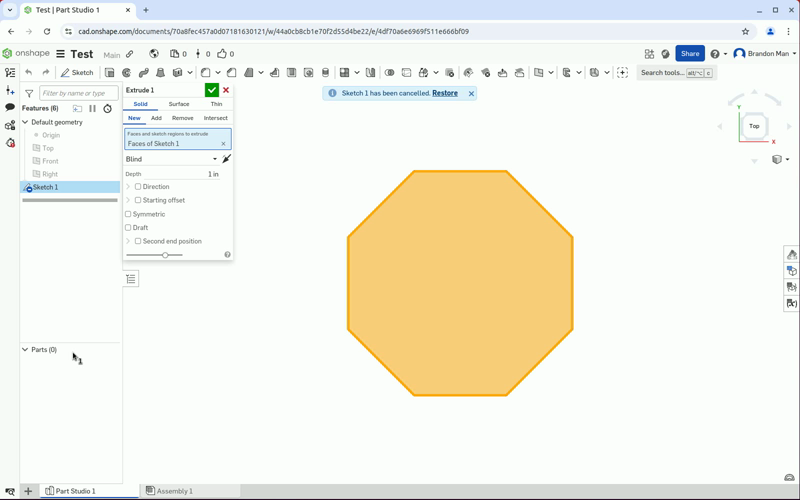
mouse_move(143, 106)
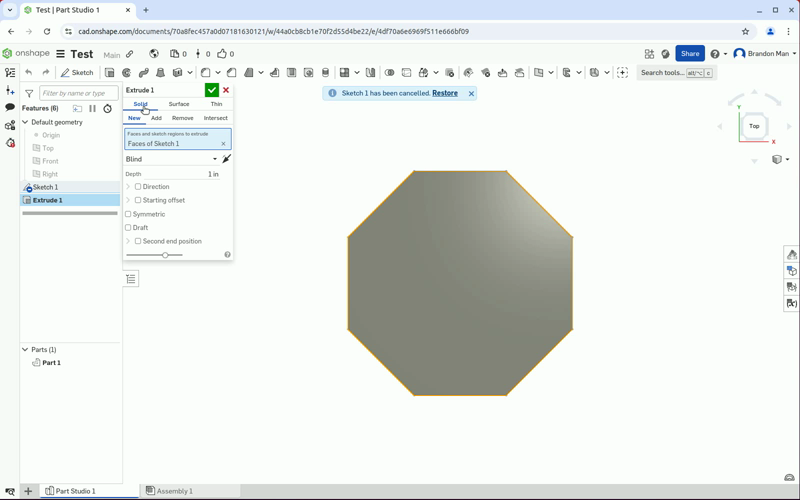
click(143, 106)
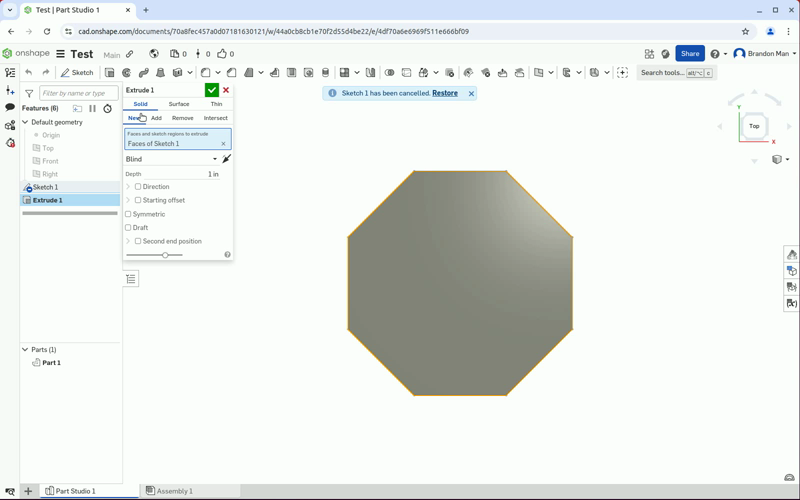
mouse_move(137, 120)
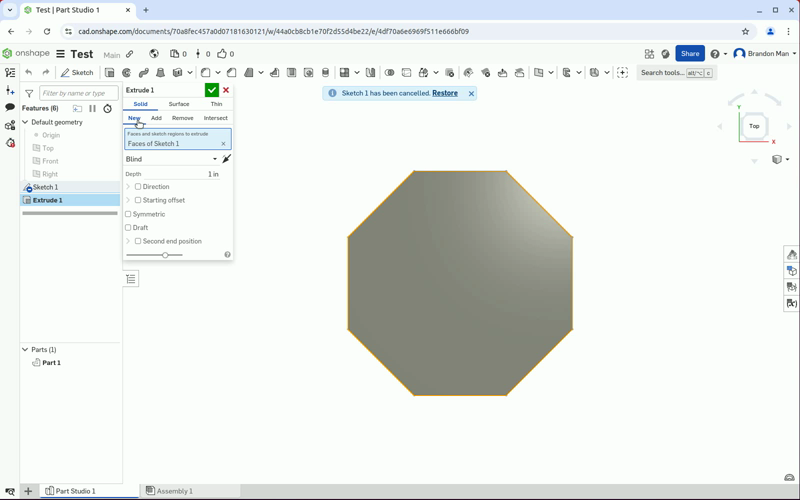
click(137, 120)
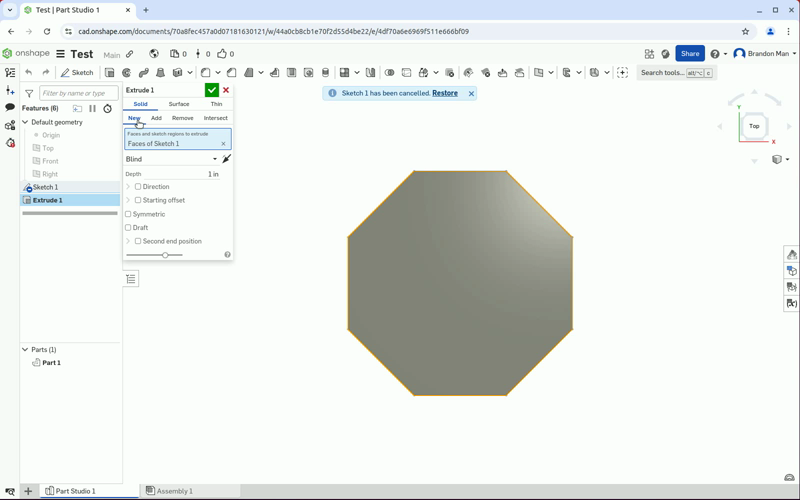
key(tab, 4)
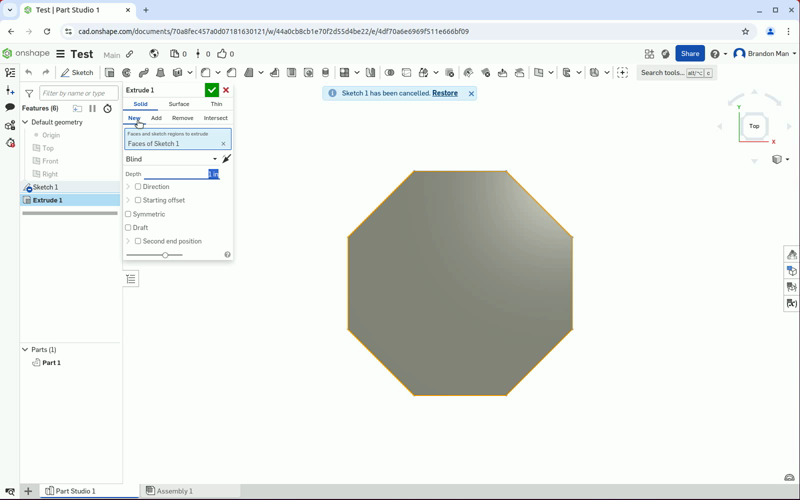
text(-4.814)
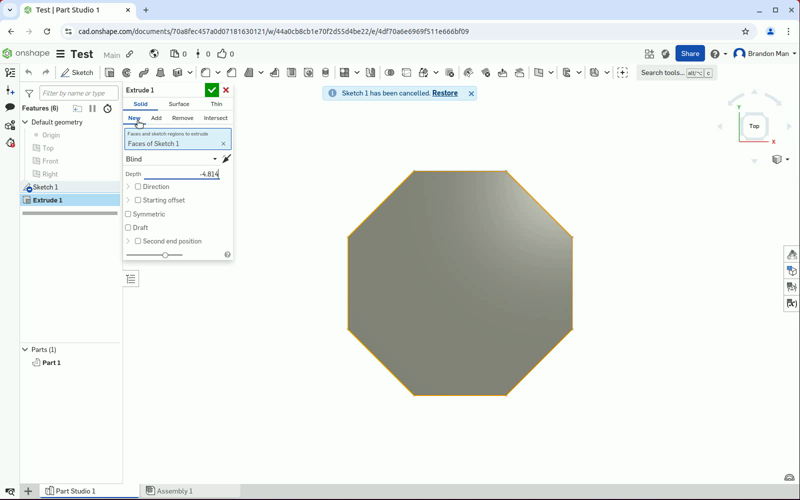
key(enter)
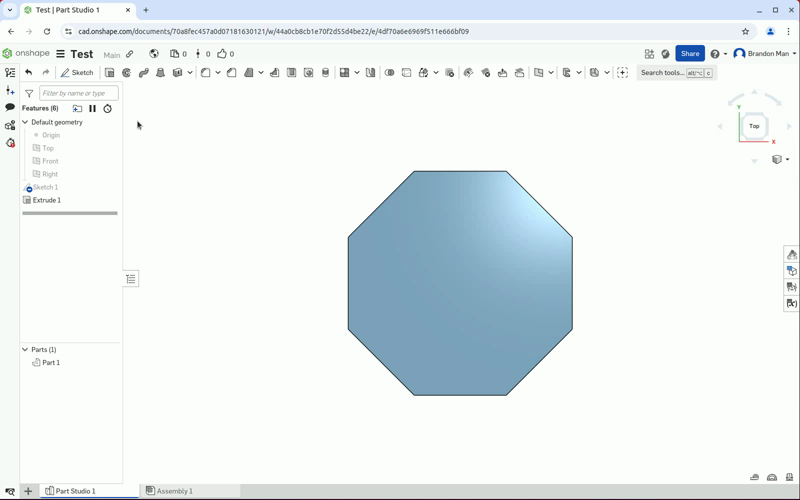
key(shift+h)
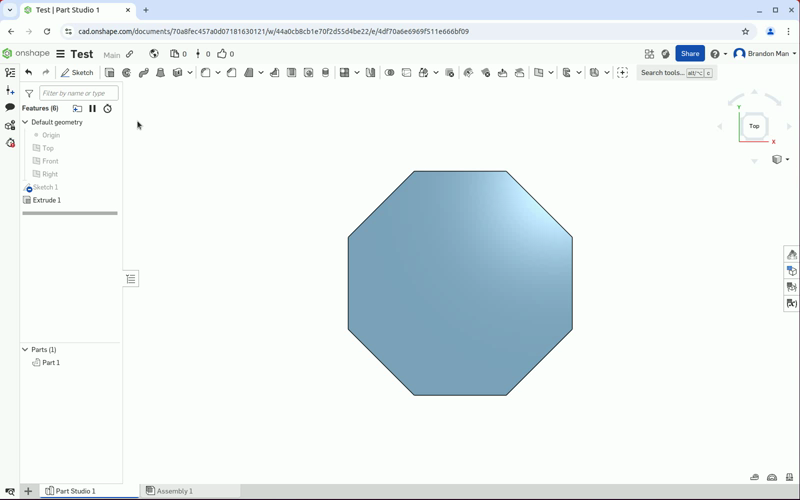
key(shift+h)
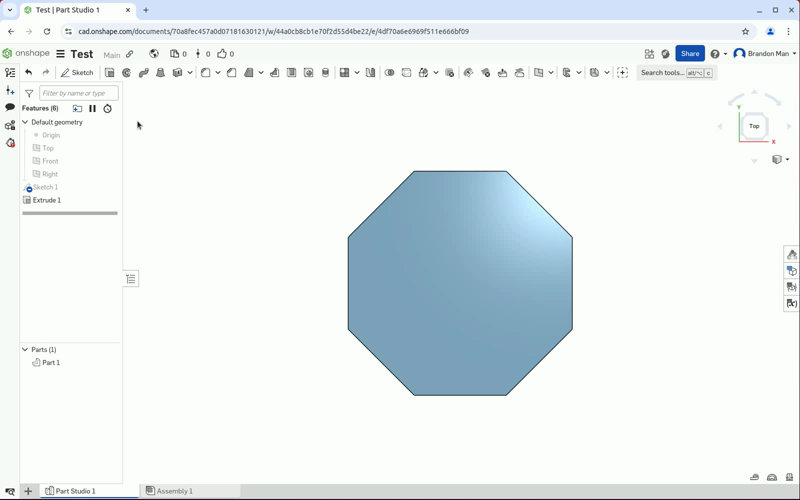
mouse_move(73, 189)
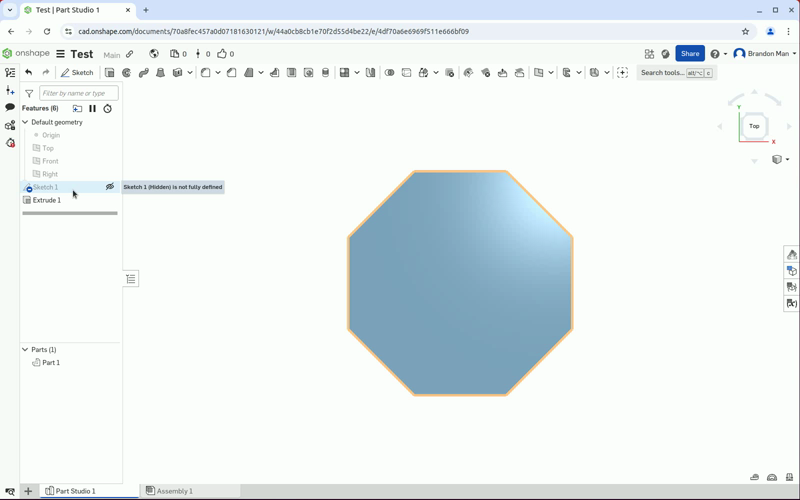
click(73, 189)
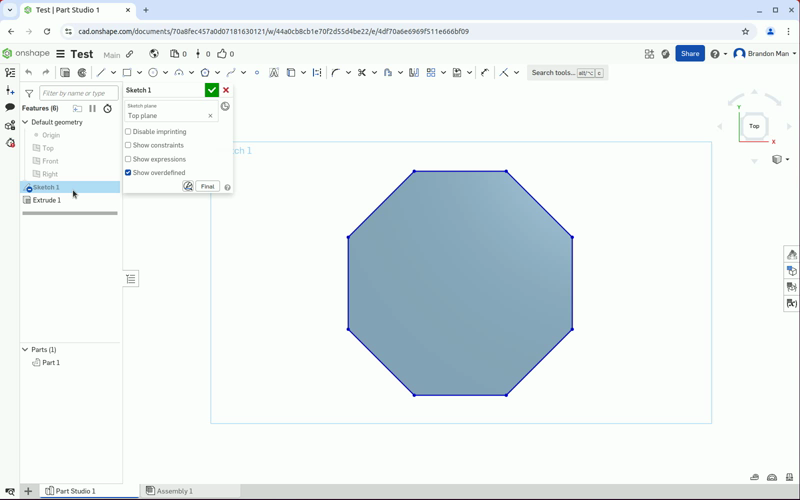
mouse_move(229, 92)
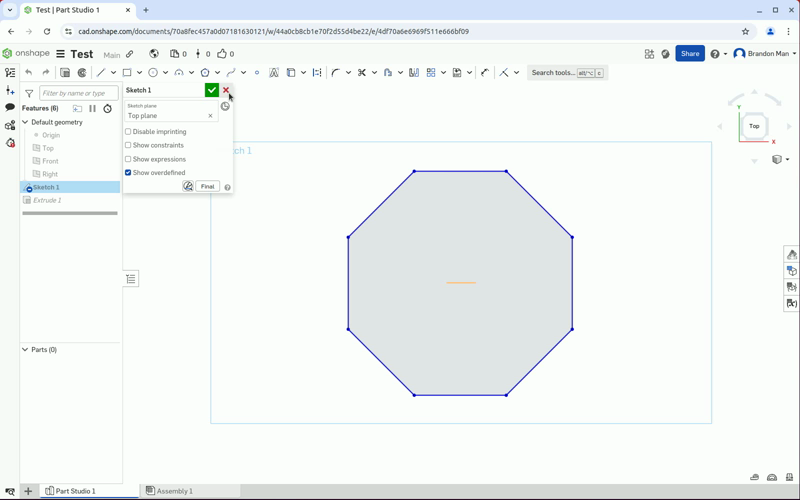
click(229, 92)
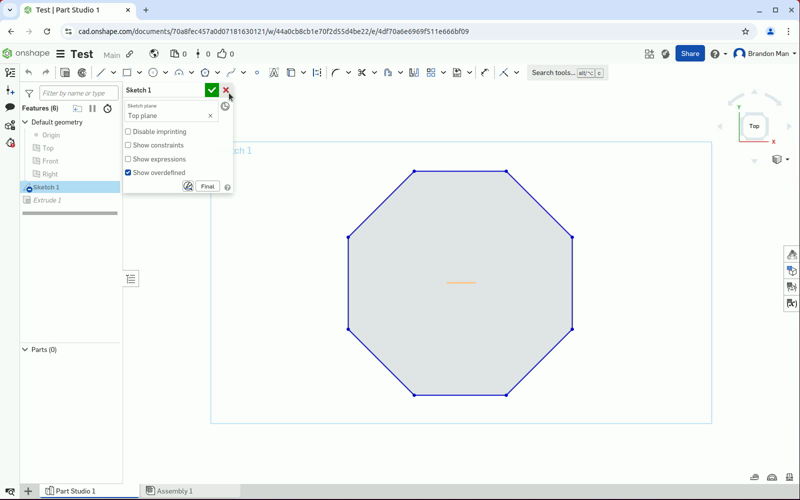
key(shift+s)
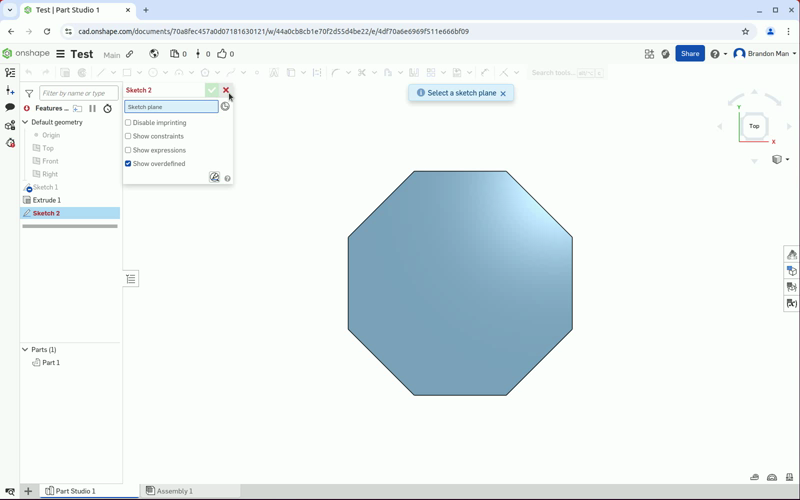
mouse_move(73, 150)
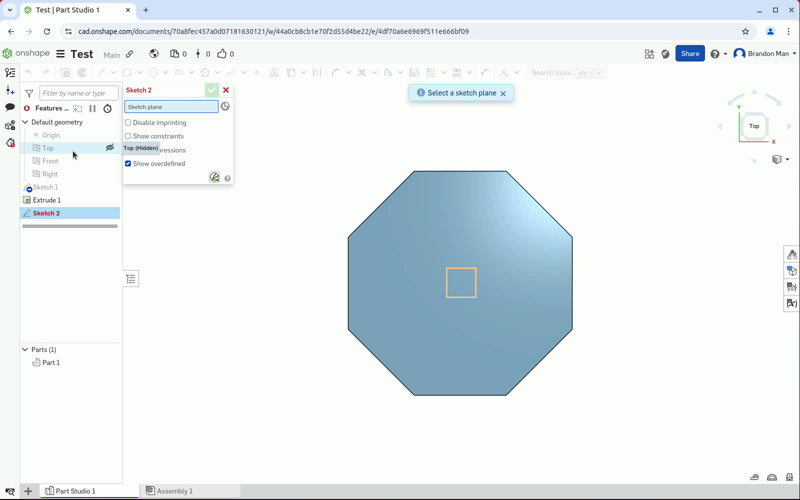
click(73, 150)
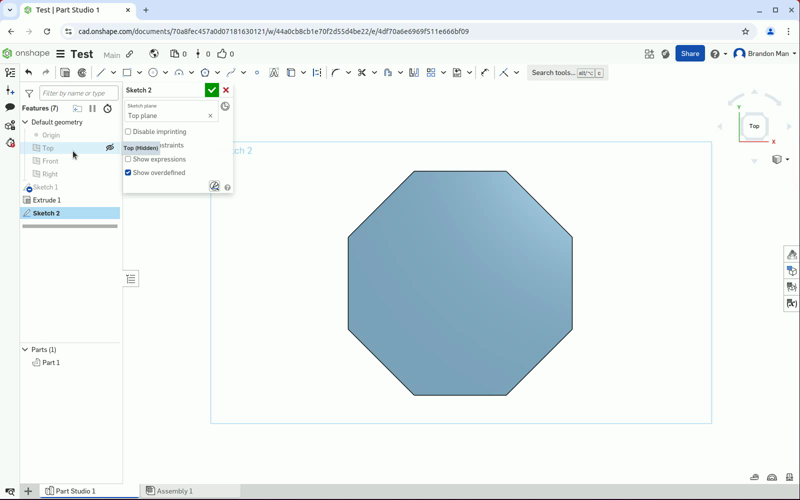
mouse_move(73, 352)
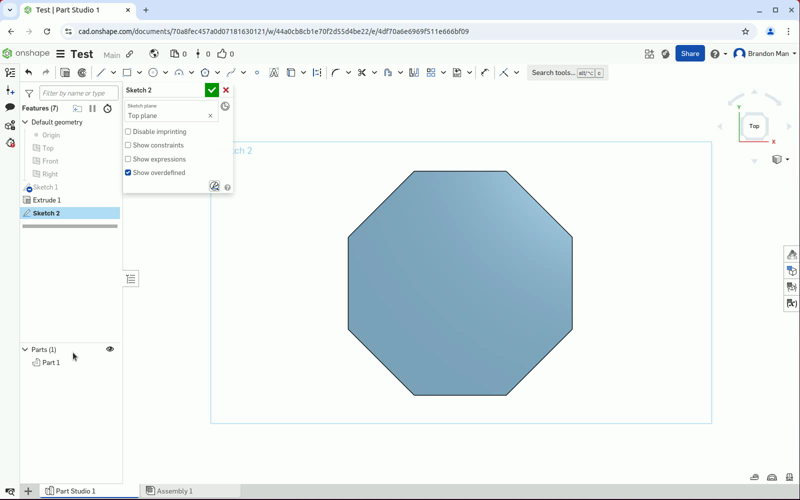
key(y)
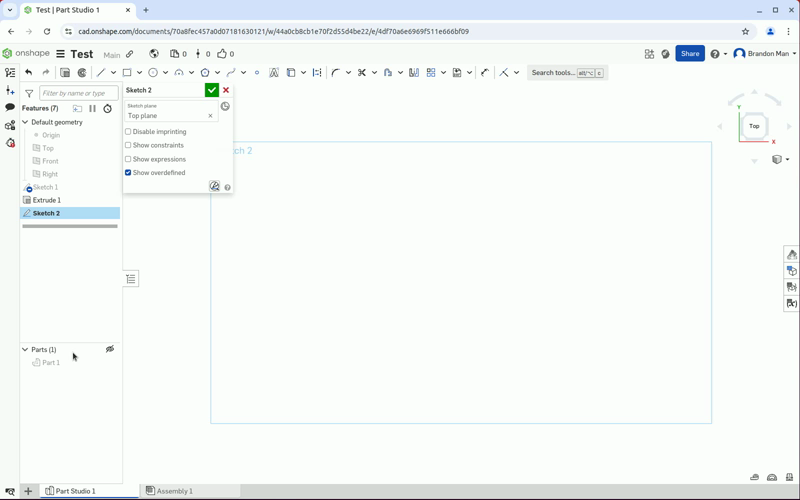
key(c)
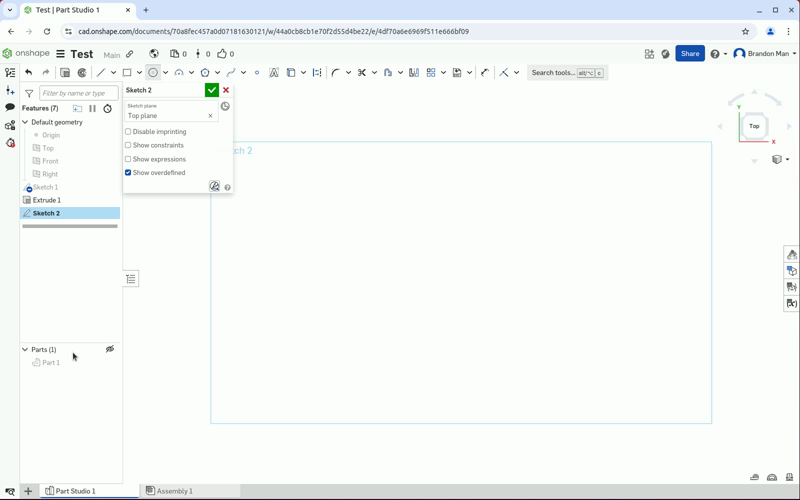
key_down(shift)
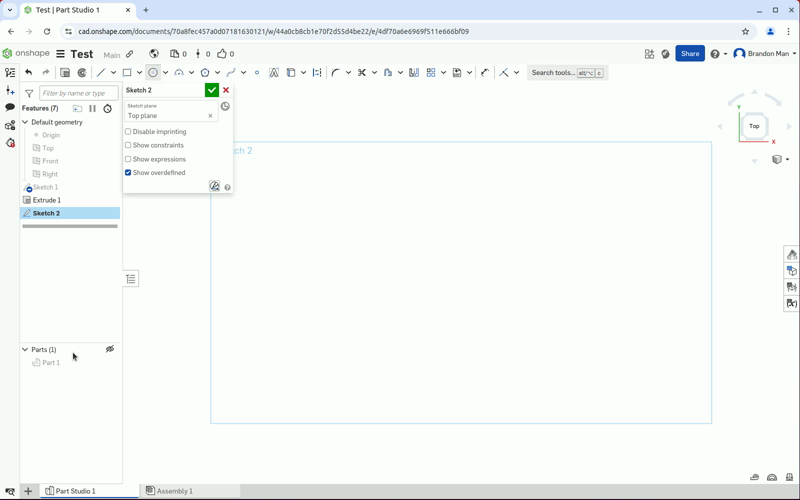
mouse_move(461, 282)
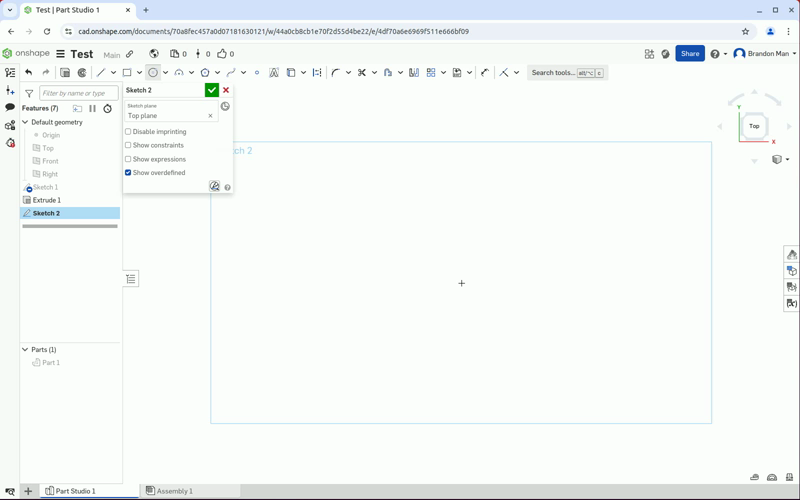
click(461, 282)
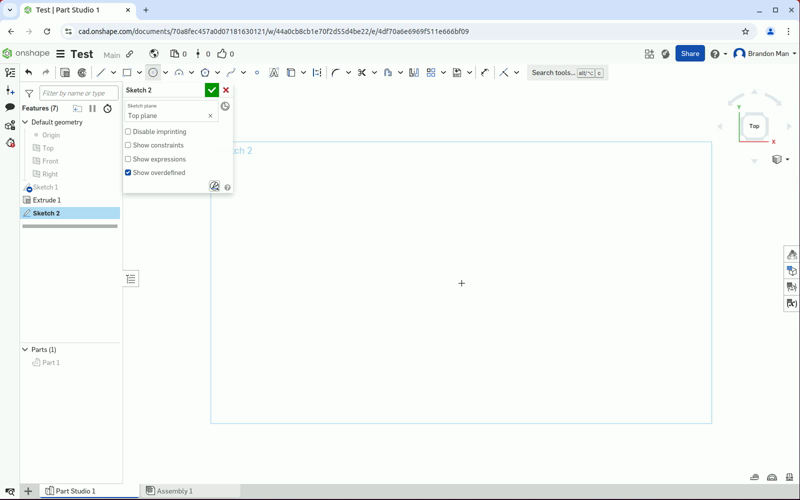
key_up(shift)
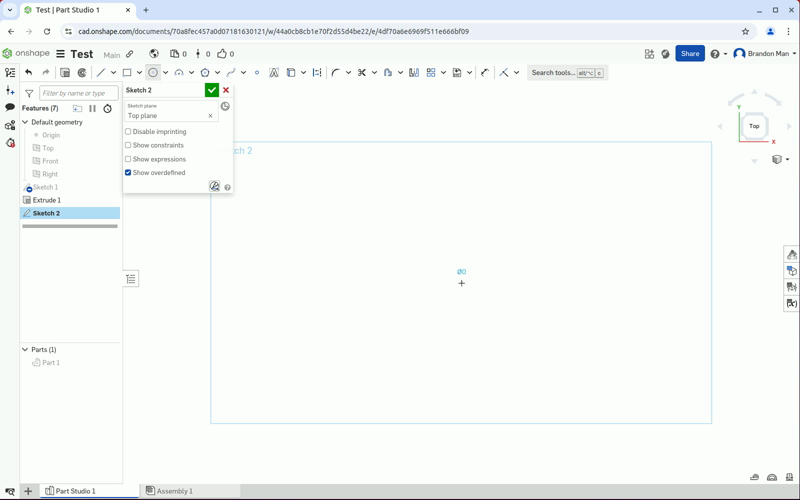
mouse_move(508, 282)
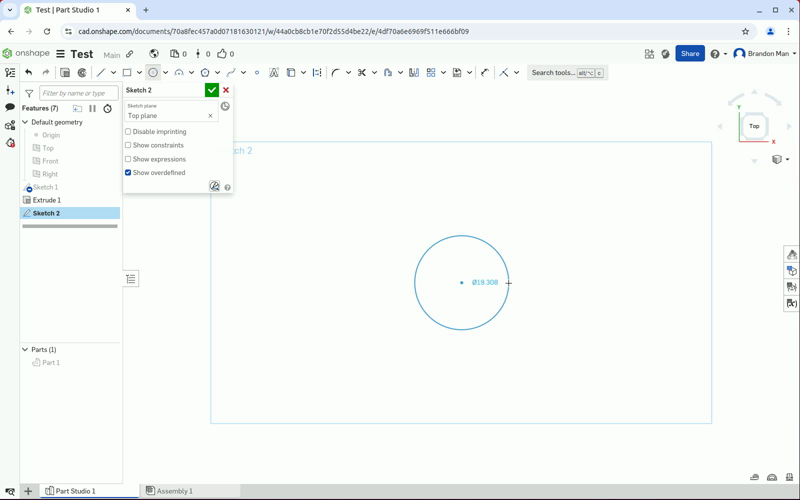
click(508, 282)
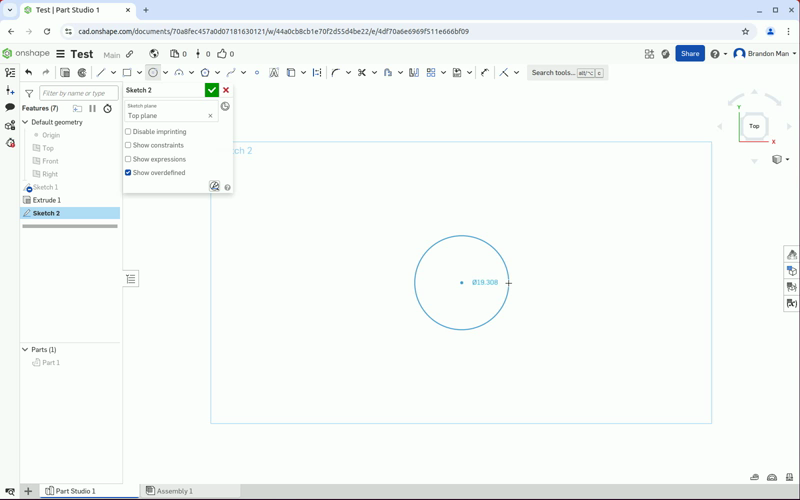
key(esc)
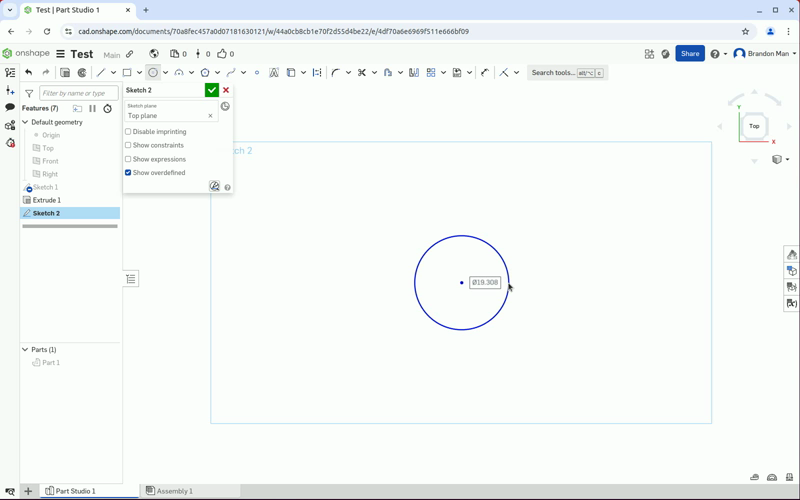
mouse_move(476, 295)
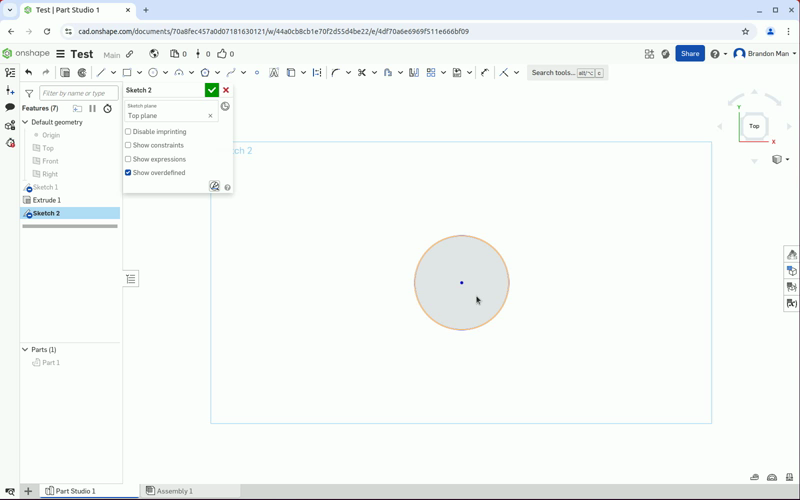
click(476, 295)
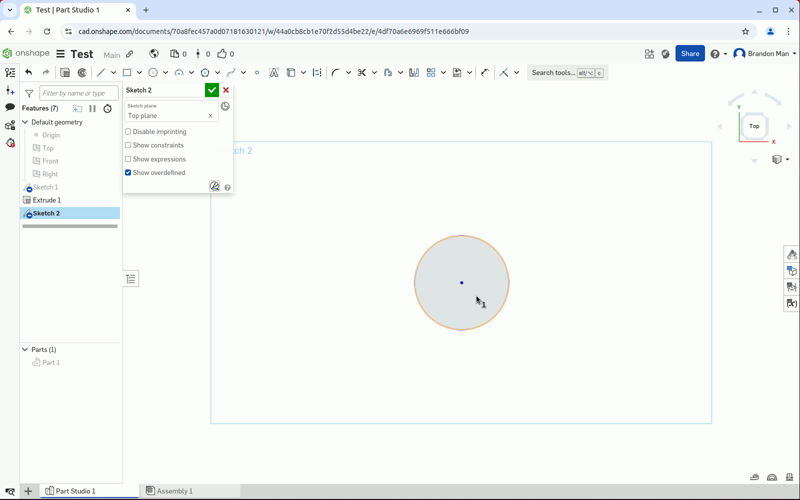
mouse_move(73, 352)
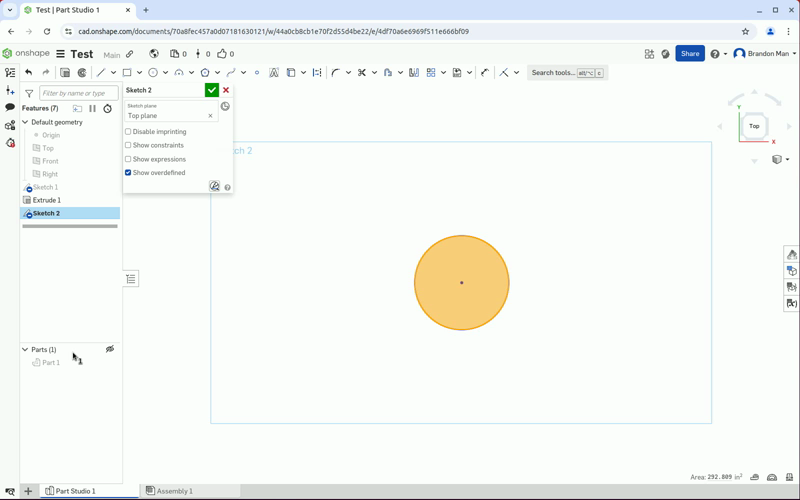
key(shift+y)
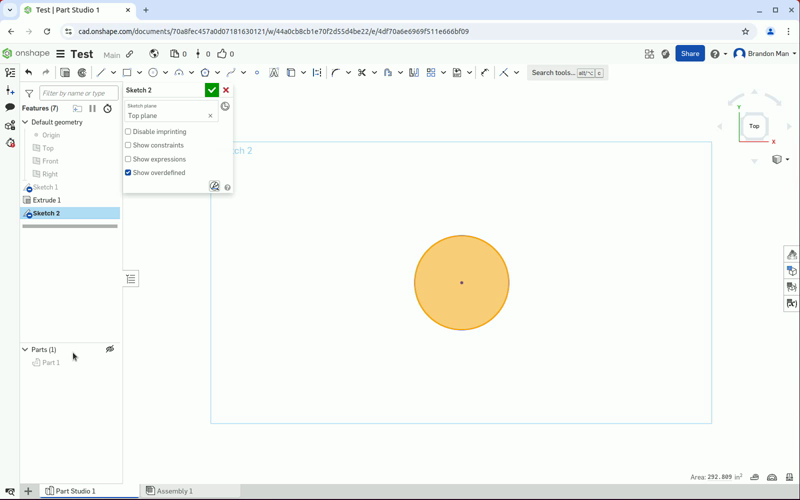
key(shift+e)
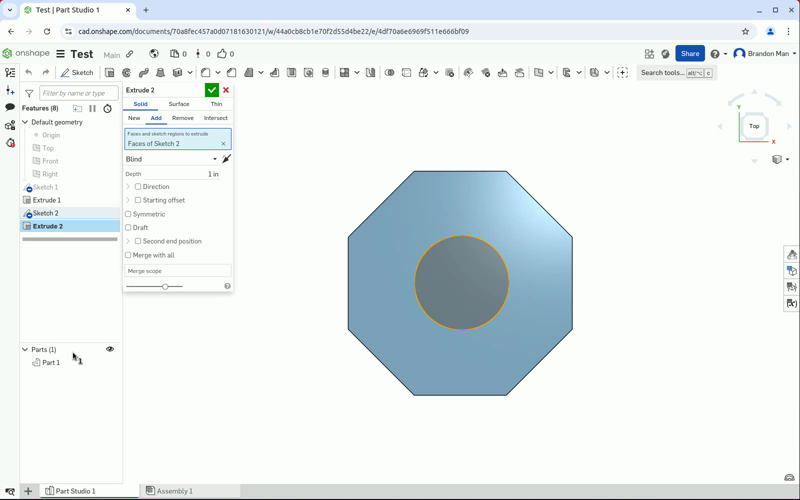
mouse_move(143, 106)
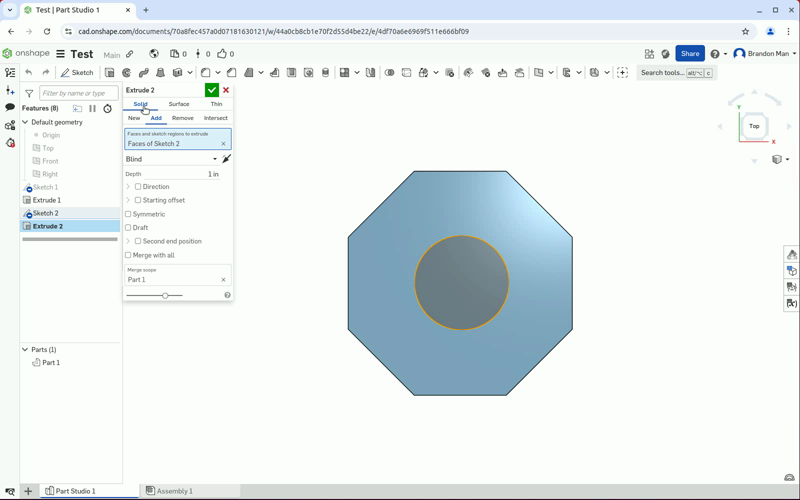
click(143, 106)
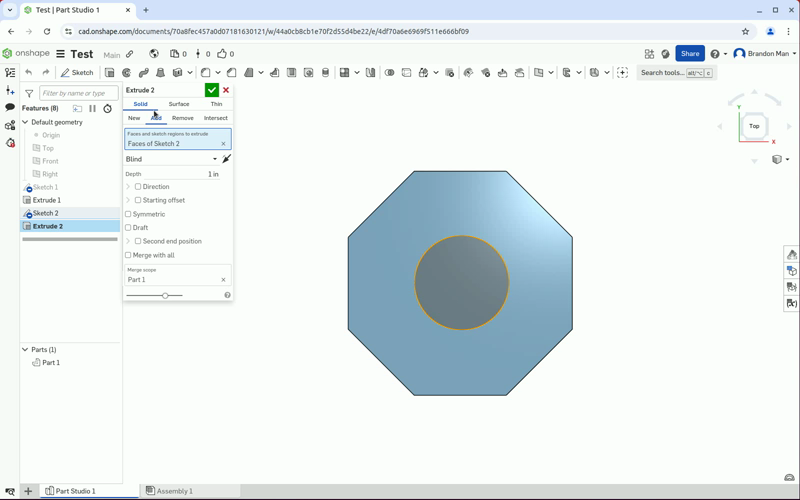
mouse_move(186, 120)
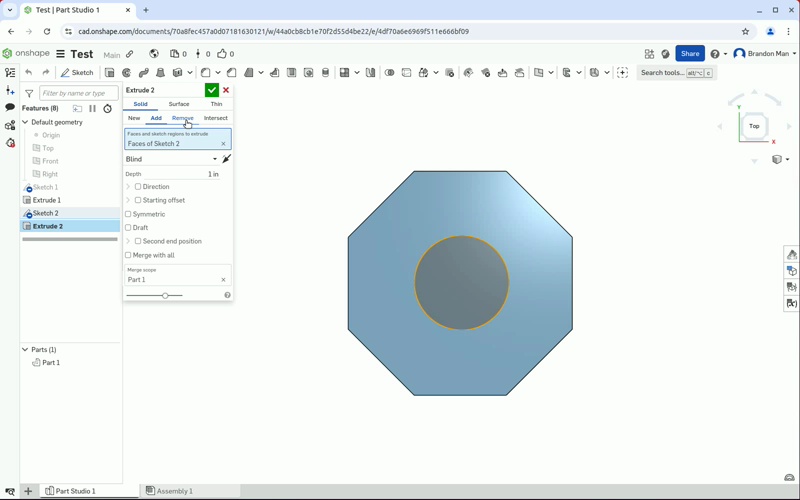
click(186, 120)
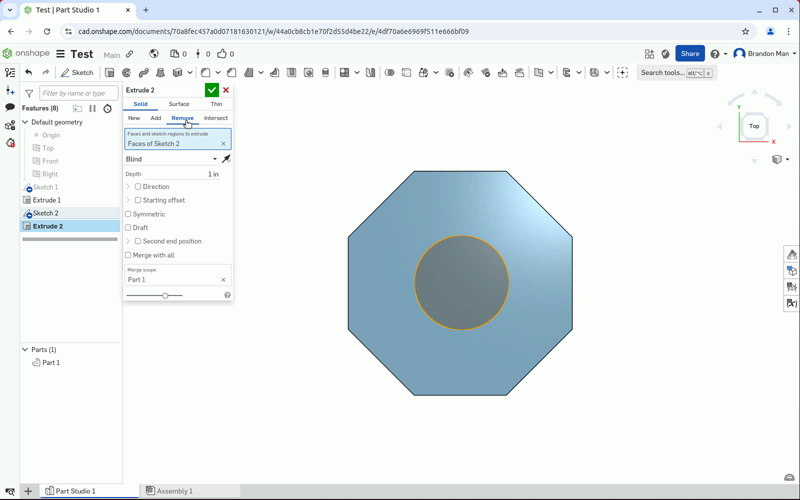
key(tab, 4)
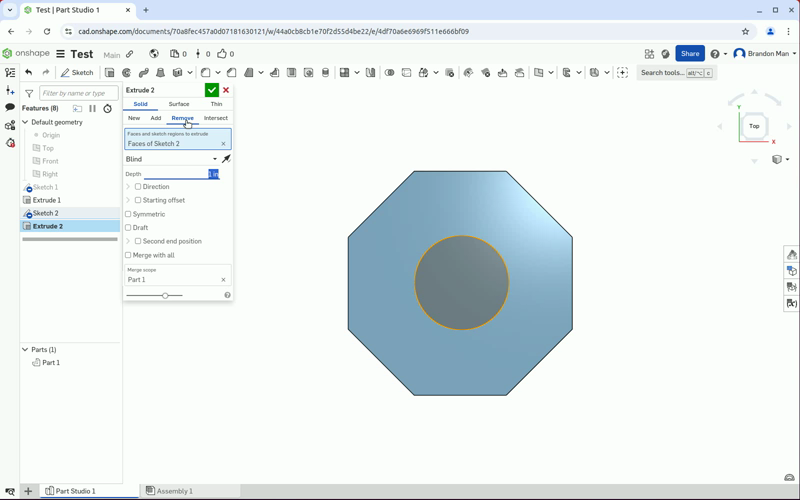
text(2.407)
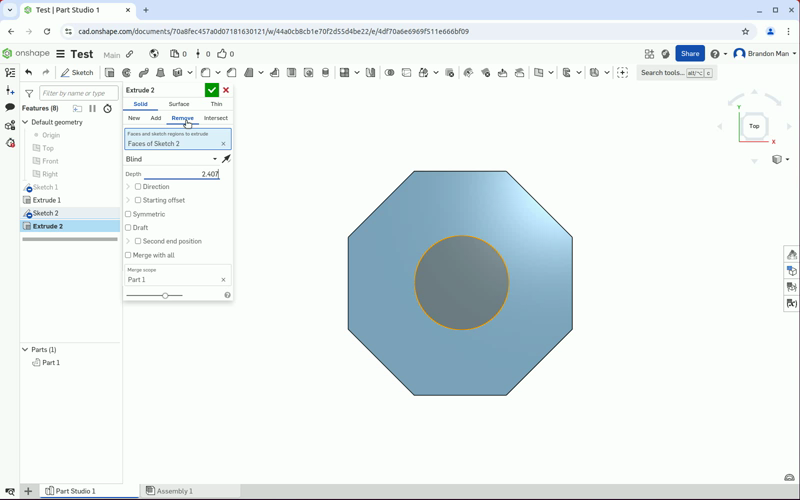
key(tab, 6)
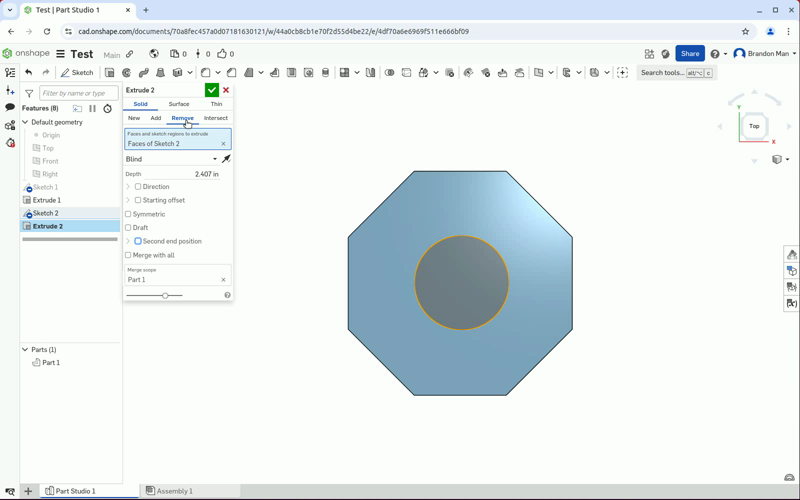
key(space)
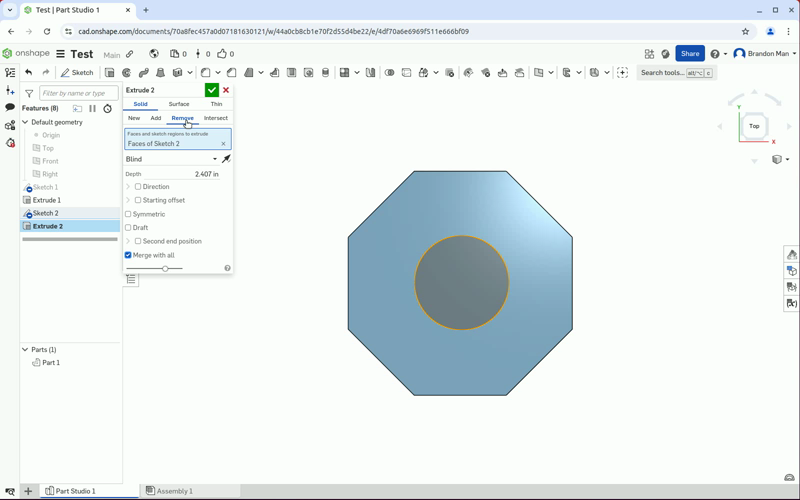
key(enter)
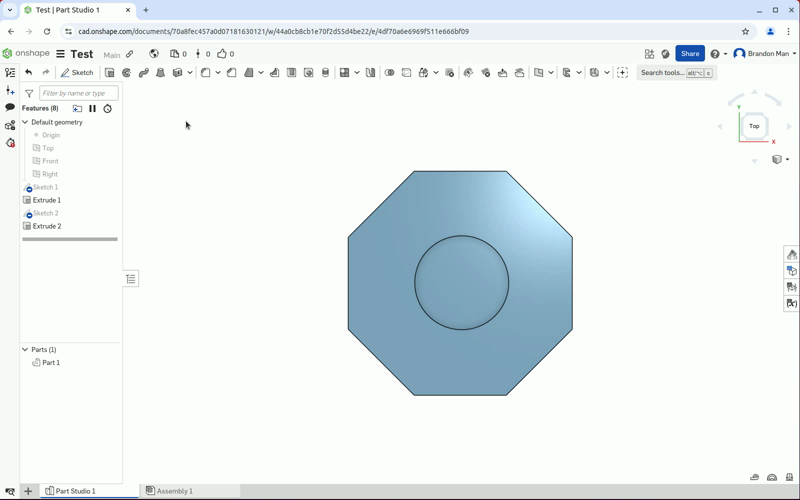
key(shift+h)
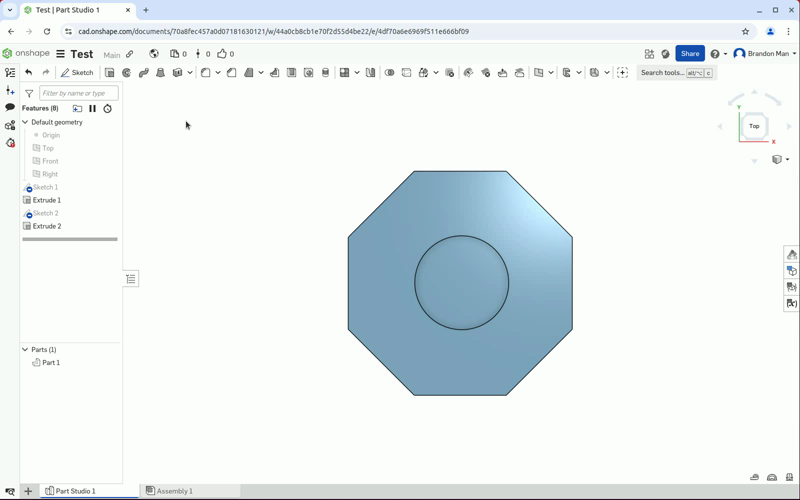
key(shift+h)
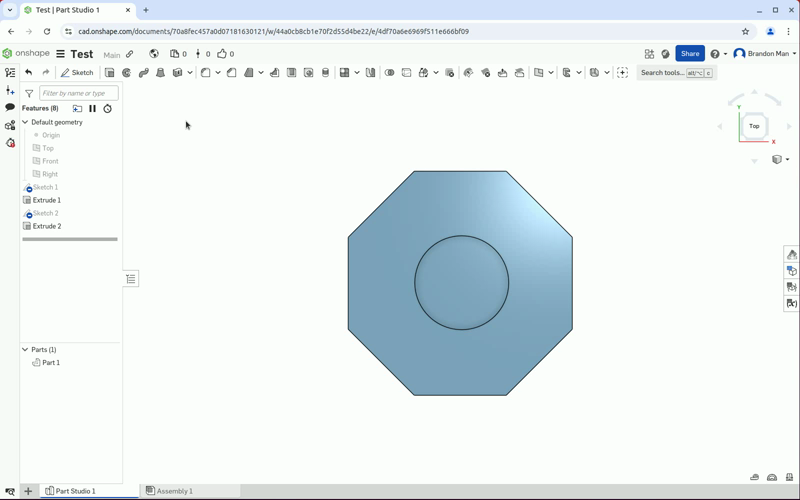
mouse_move(73, 189)
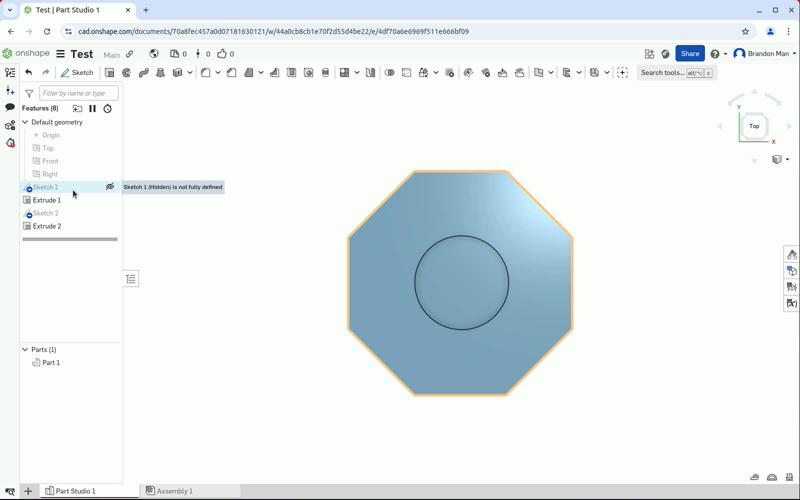
click(73, 189)
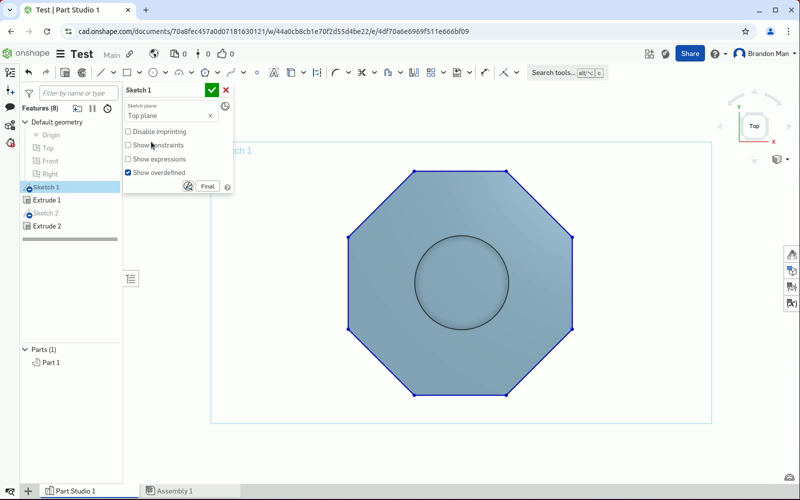
mouse_move(229, 92)
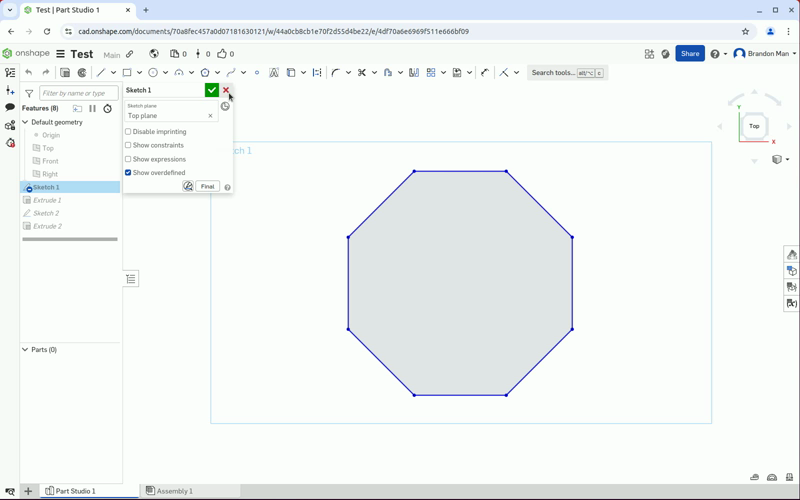
click(229, 92)
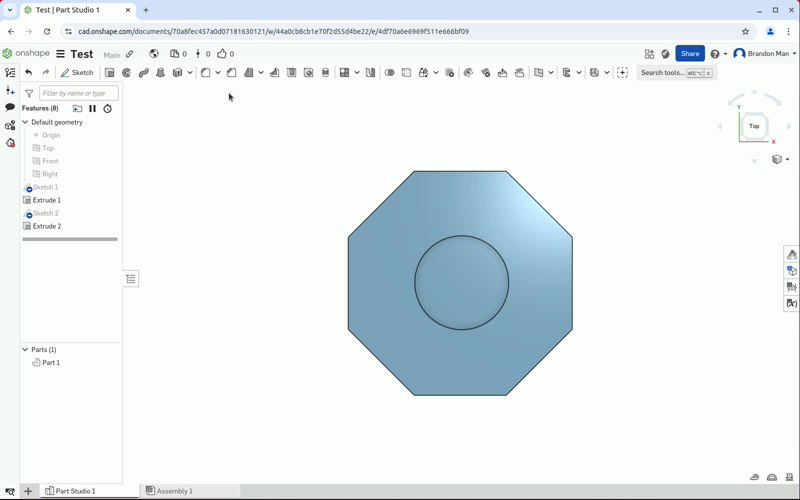
mouse_move(541, 75)
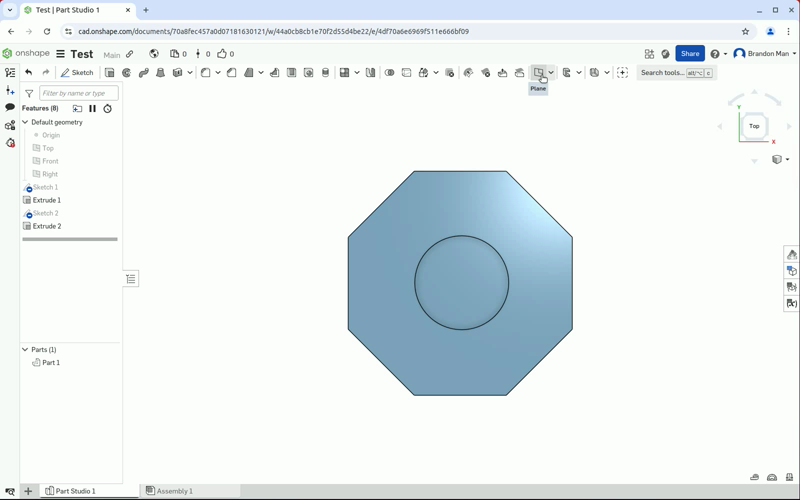
click(541, 75)
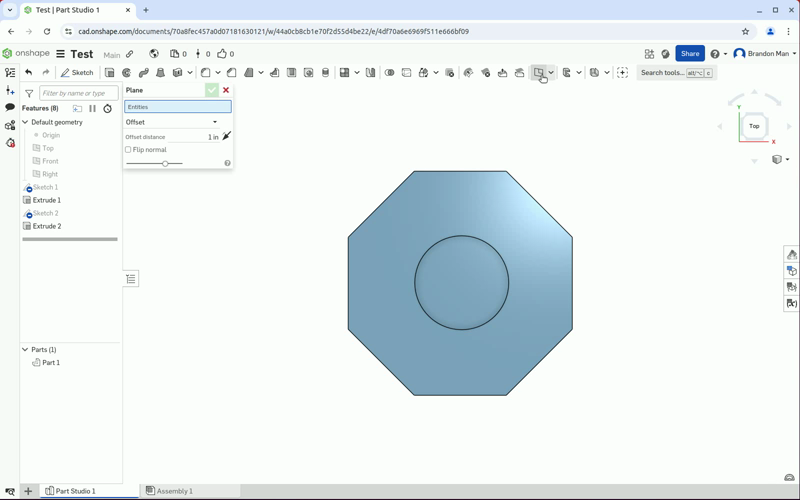
mouse_move(73, 150)
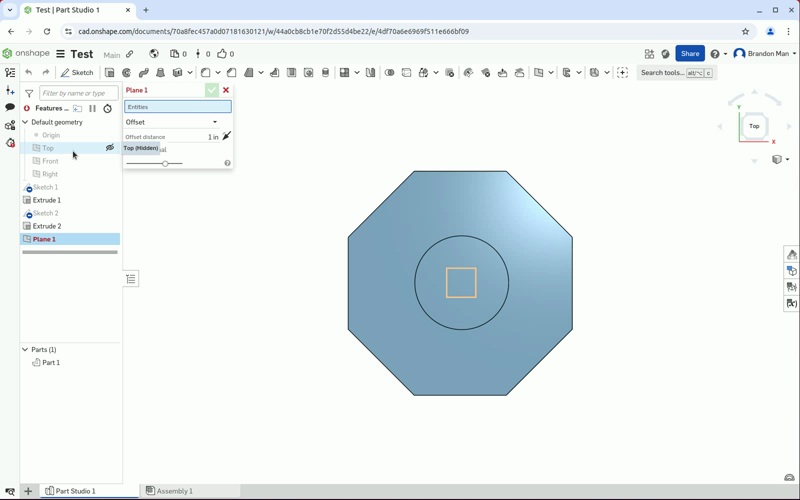
click(73, 150)
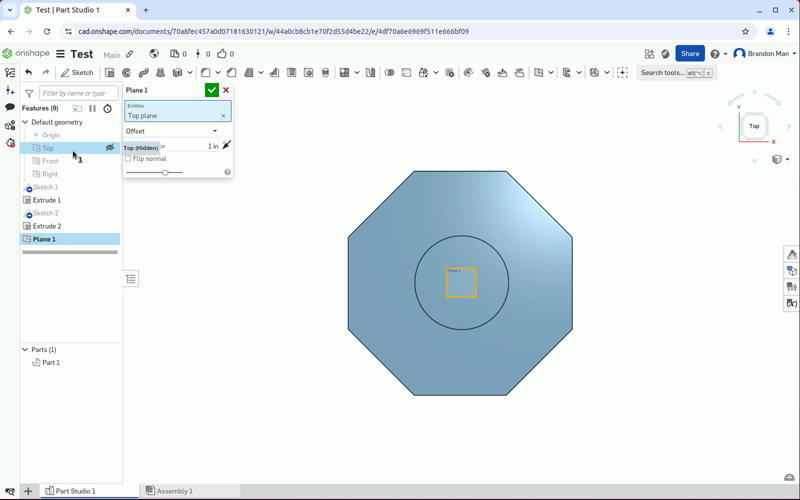
key(tab, 2)
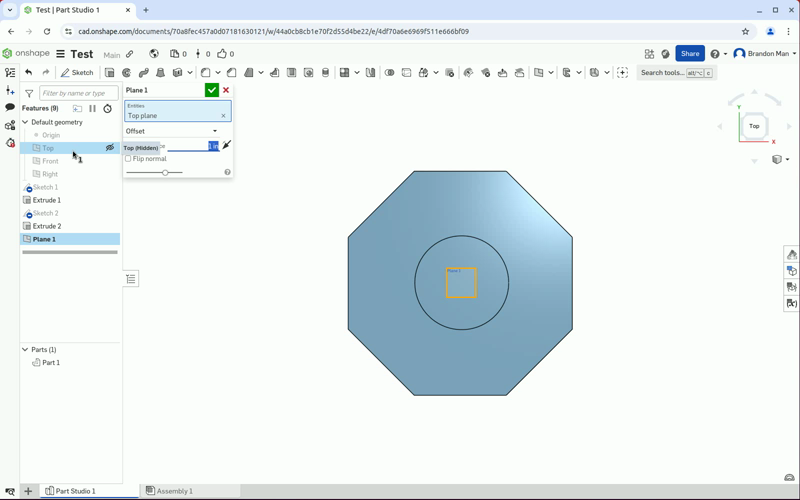
text(2.403)
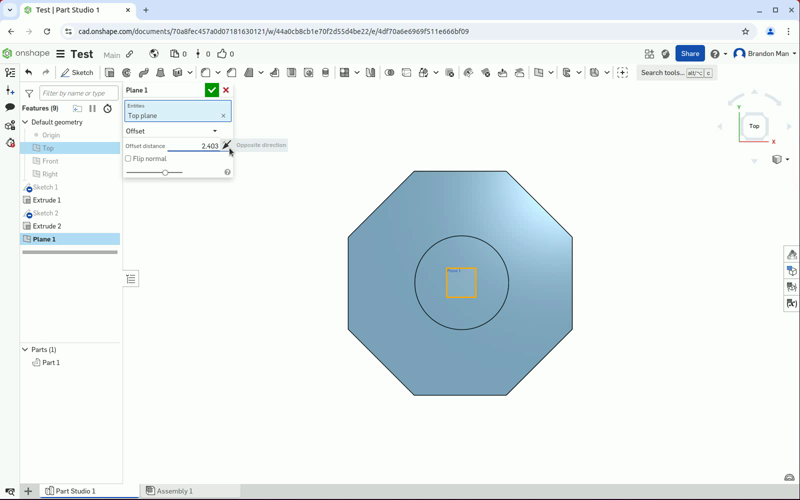
mouse_move(229, 147)
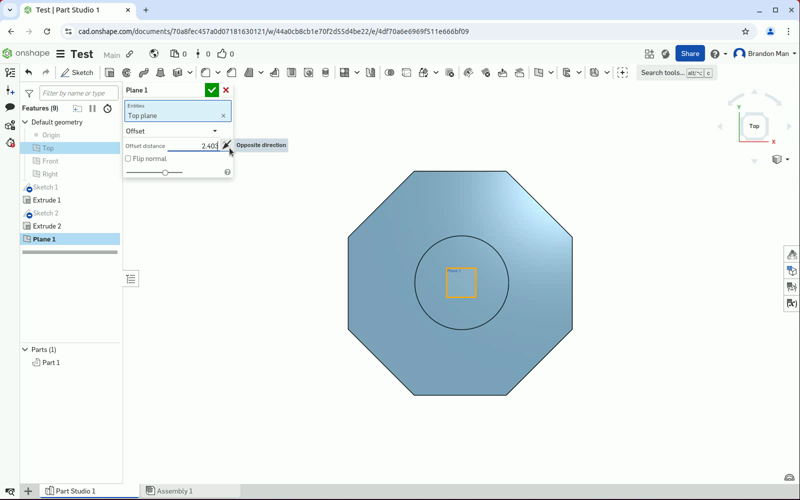
click(229, 147)
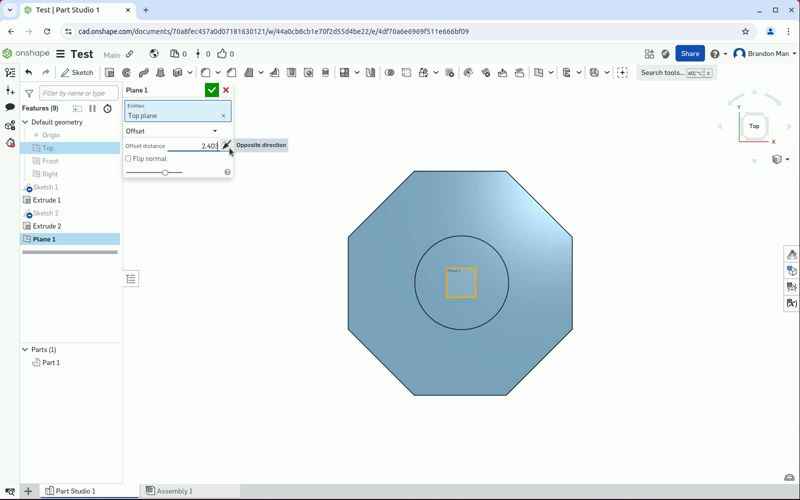
key(enter, 2)
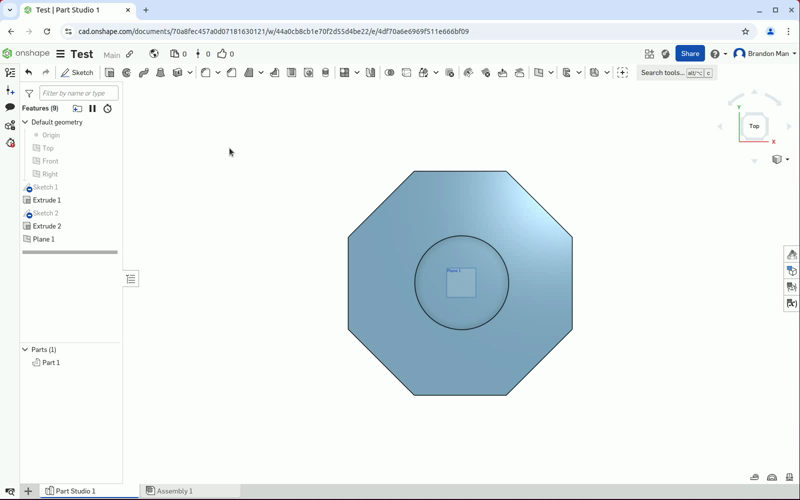
key(shift+s)
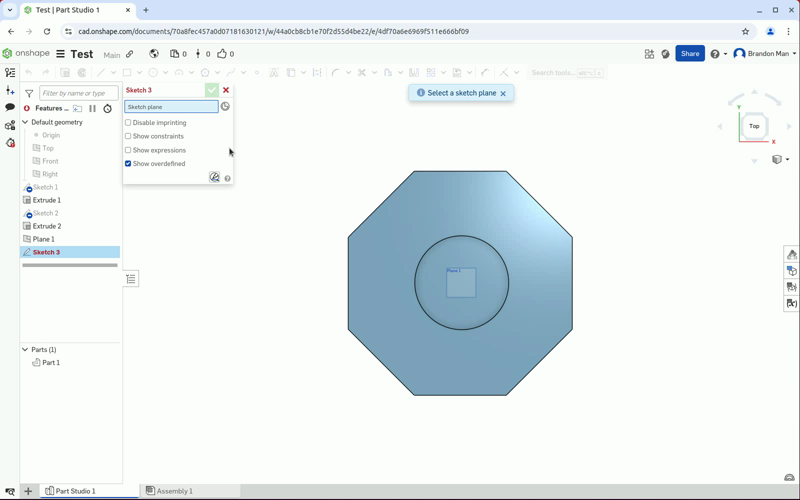
mouse_move(73, 241)
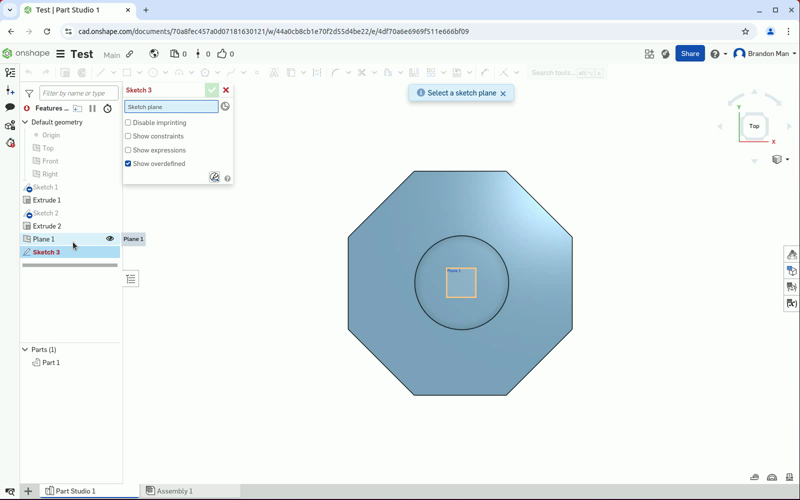
click(73, 241)
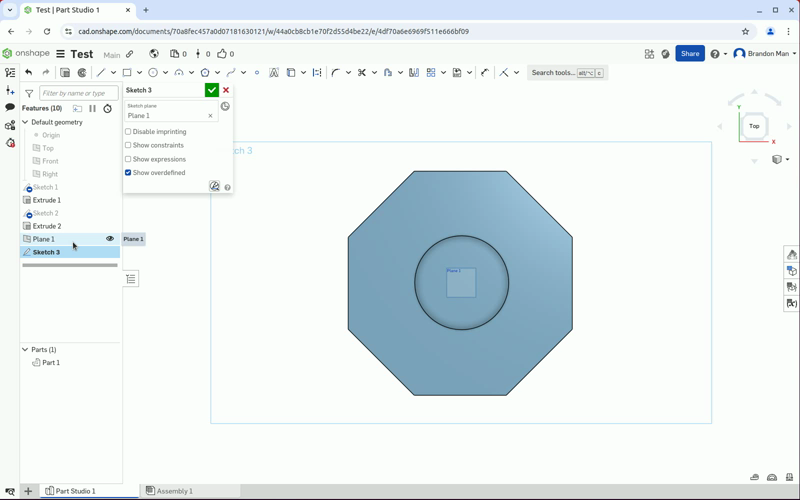
mouse_move(73, 352)
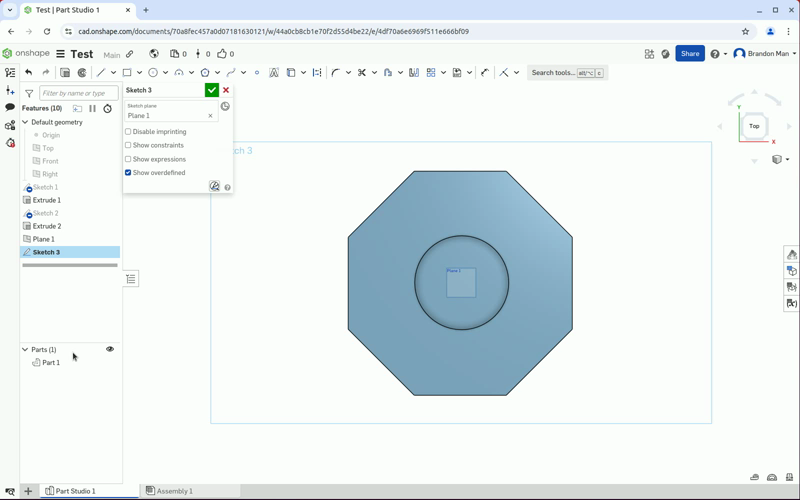
key(y)
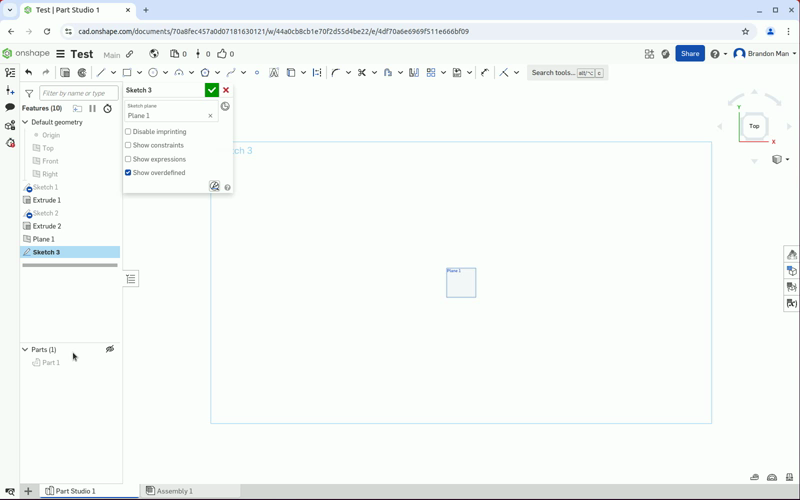
key(c)
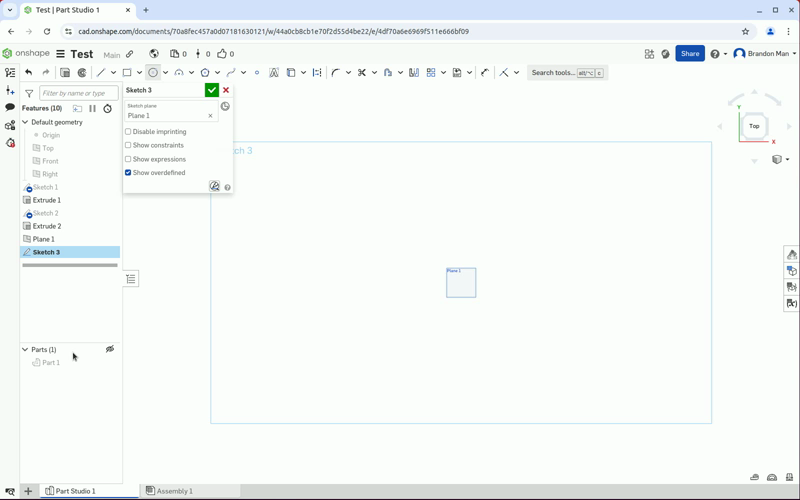
key_down(shift)
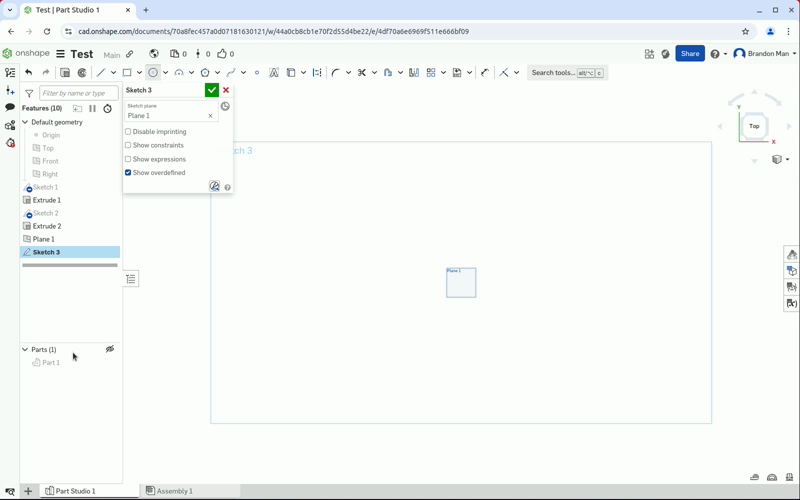
mouse_move(461, 282)
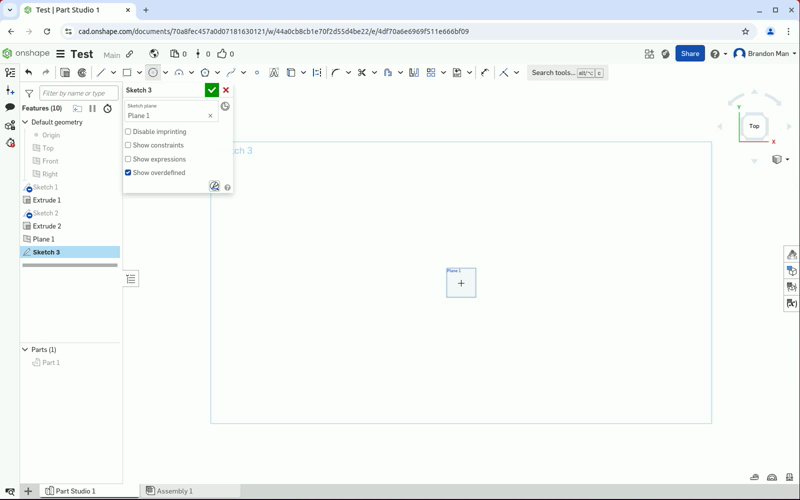
click(461, 282)
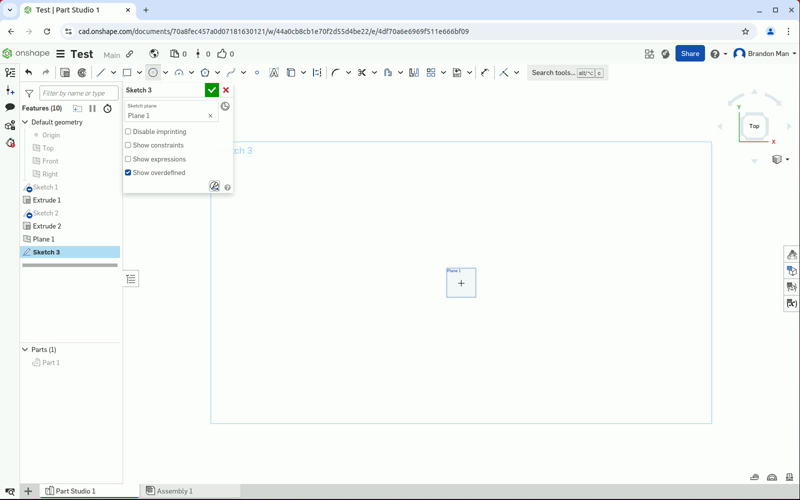
key_up(shift)
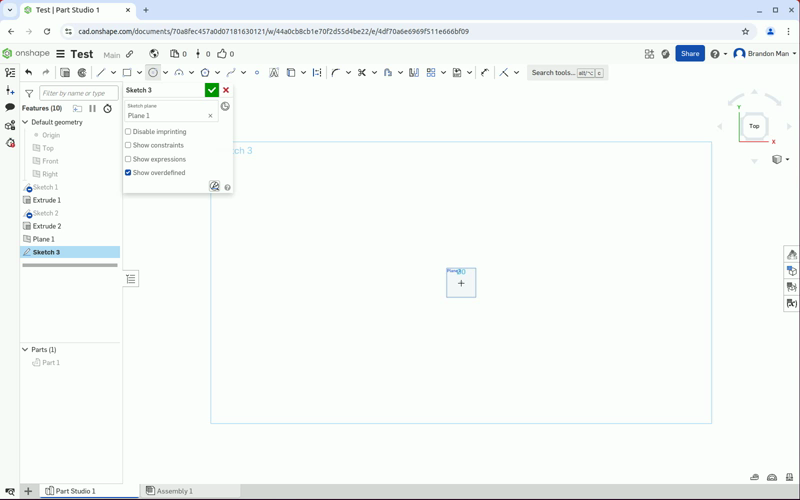
mouse_move(473, 282)
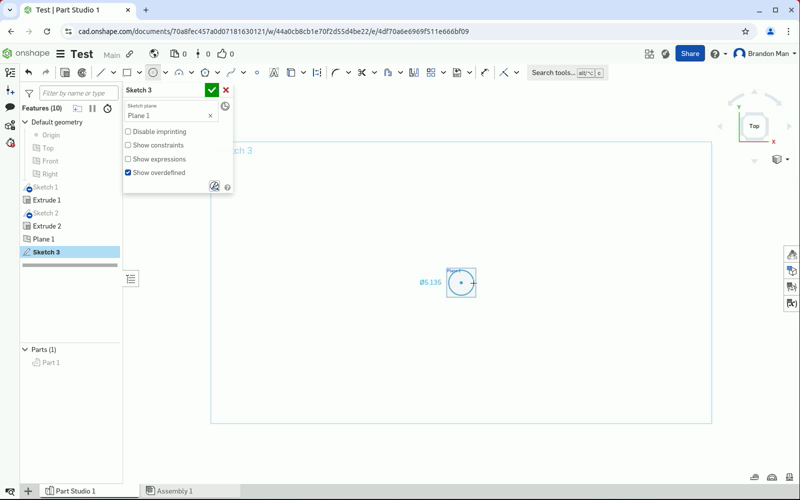
click(473, 282)
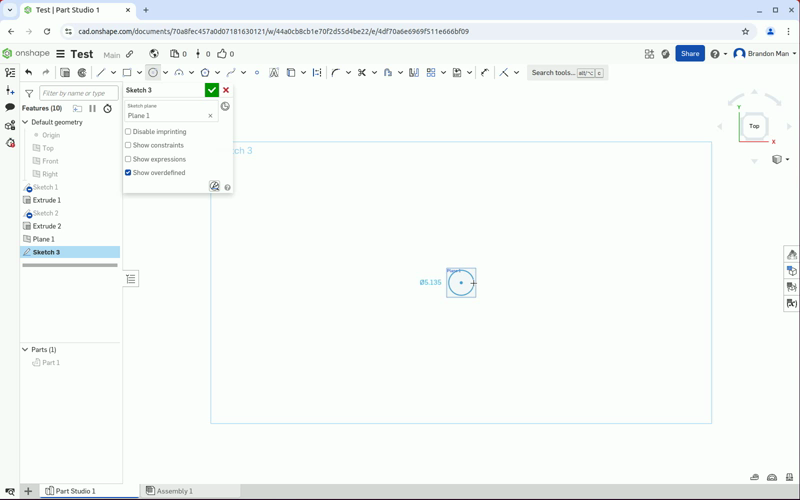
key(esc)
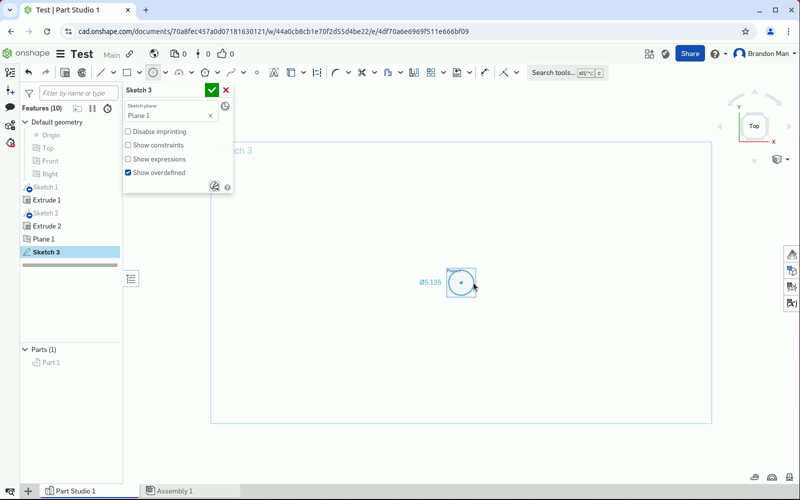
mouse_move(465, 292)
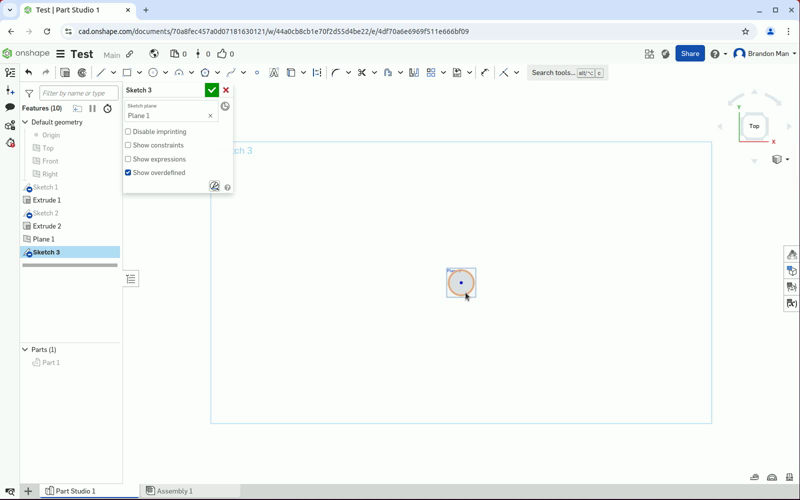
scroll(6)
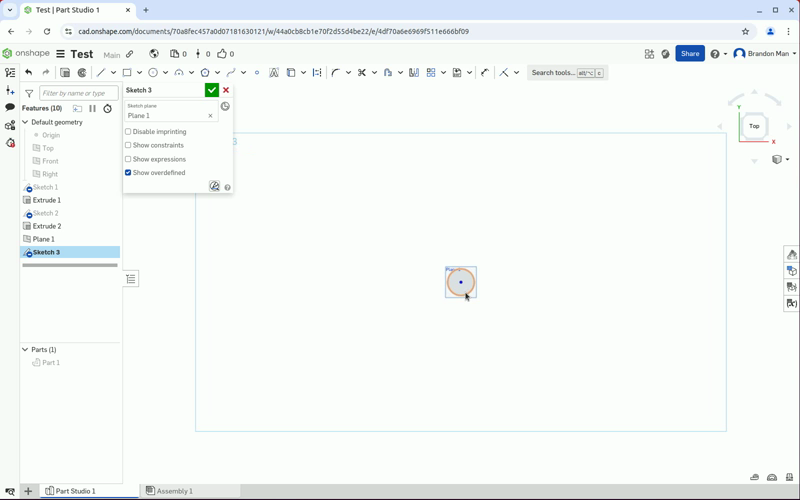
scroll(6)
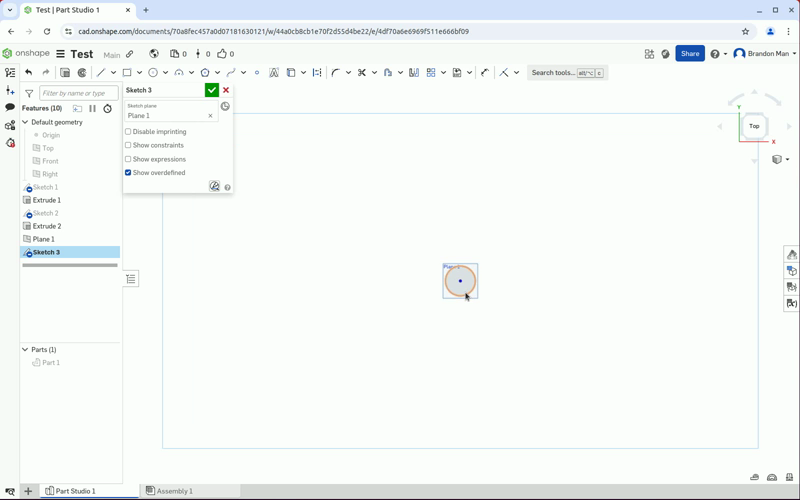
scroll(6)
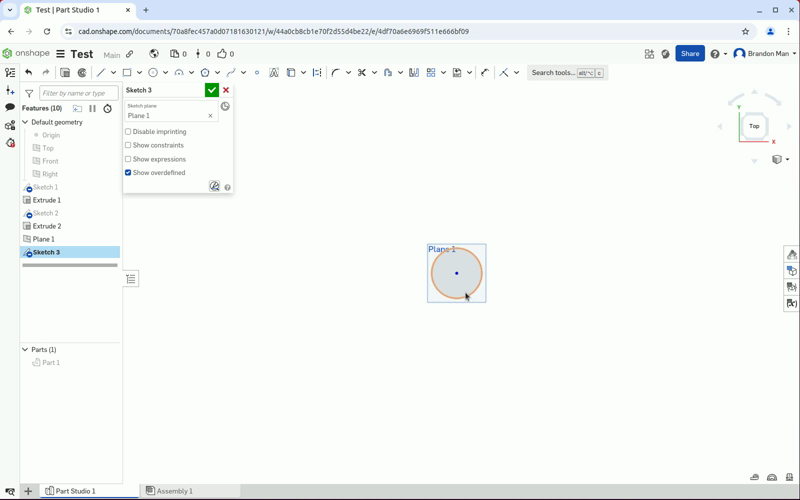
scroll(6)
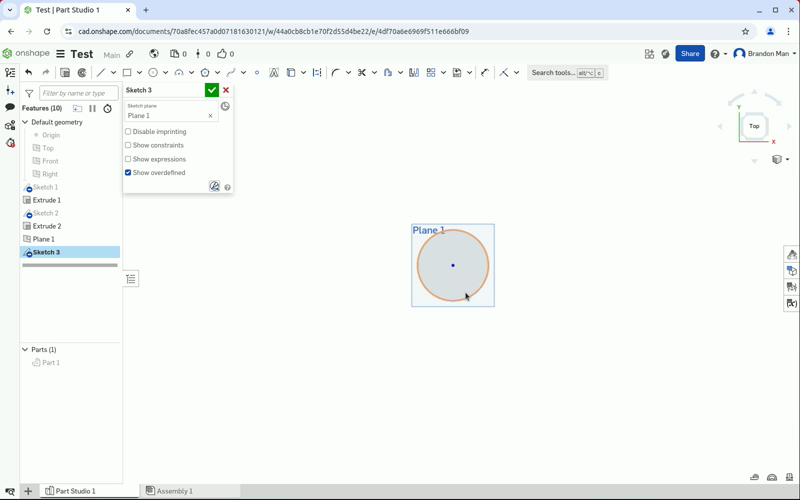
scroll(6)
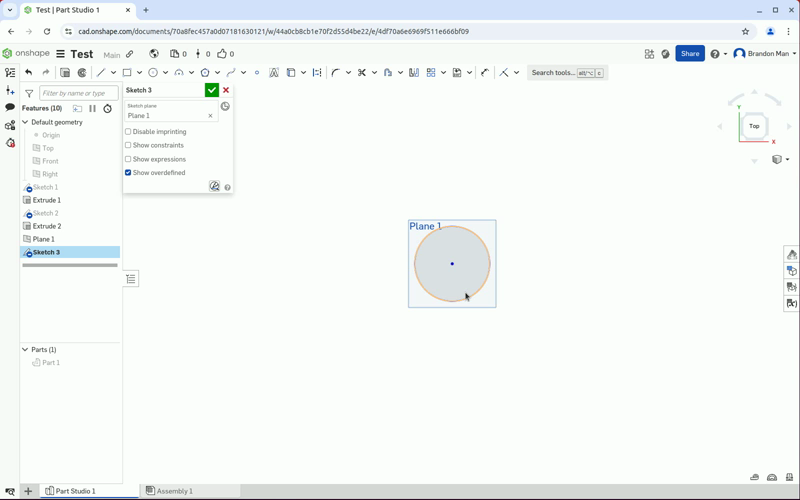
scroll(6)
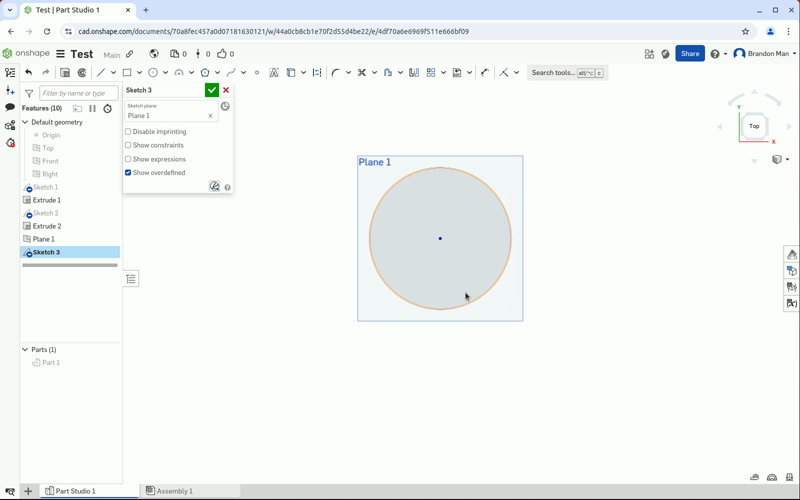
scroll(6)
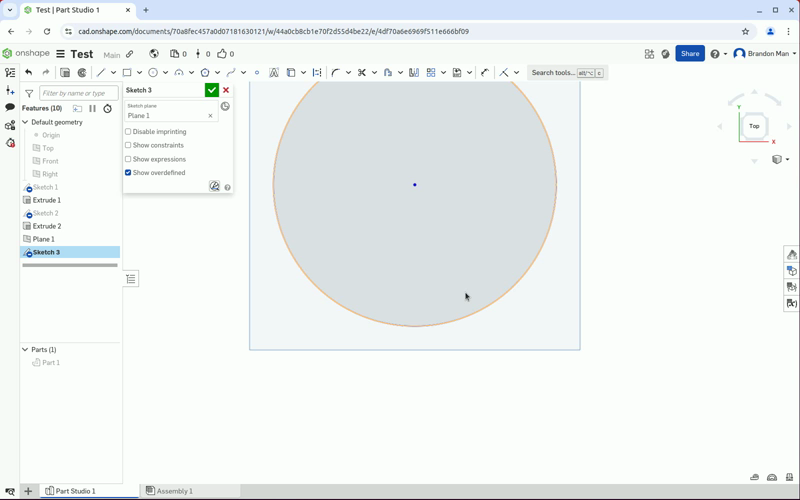
click(465, 292)
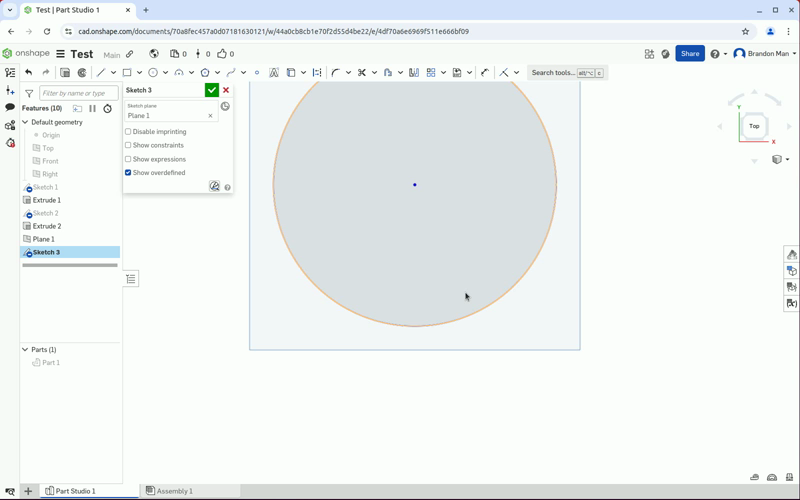
scroll(-6)
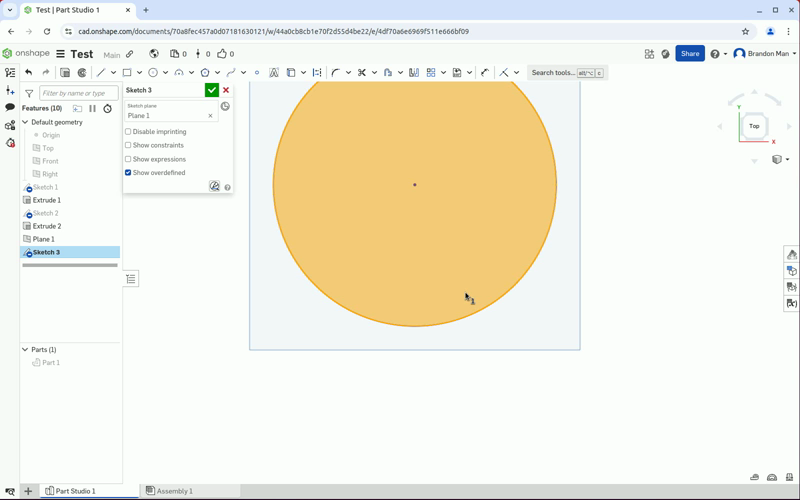
scroll(-6)
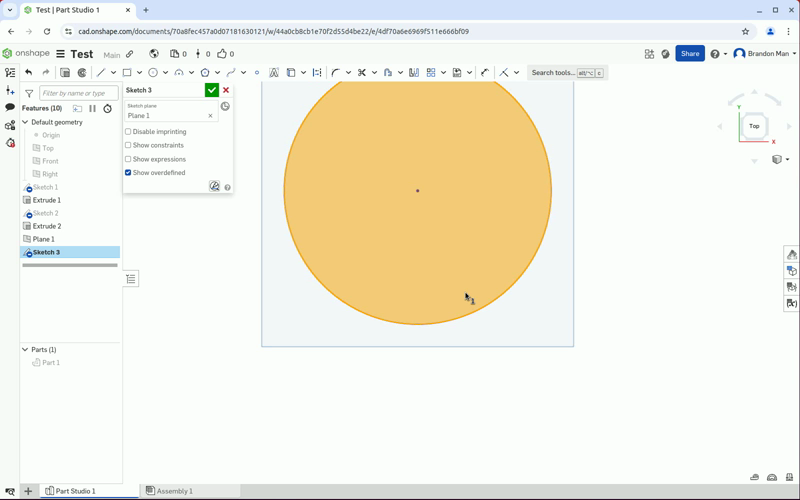
scroll(-6)
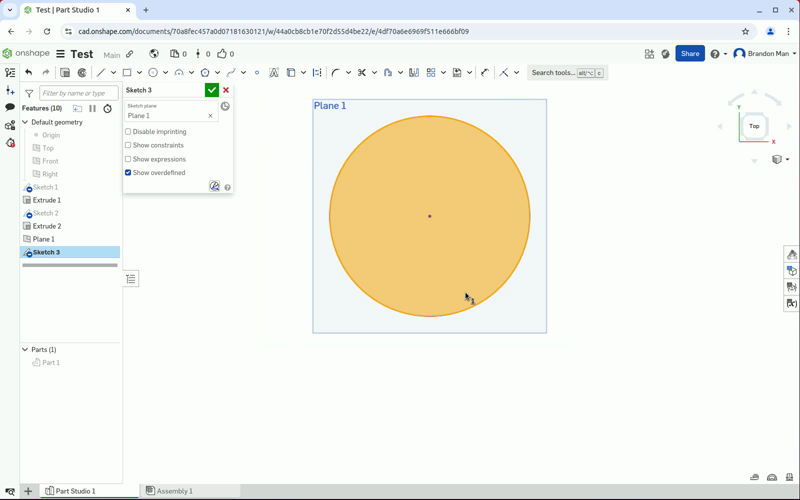
scroll(-6)
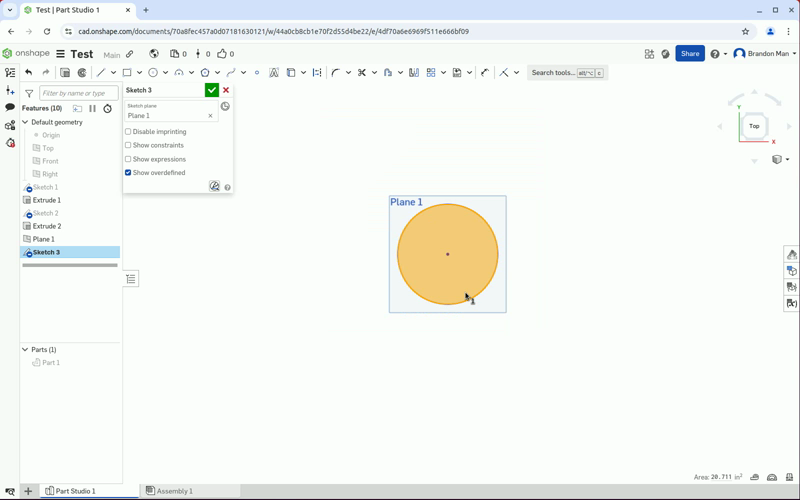
scroll(-6)
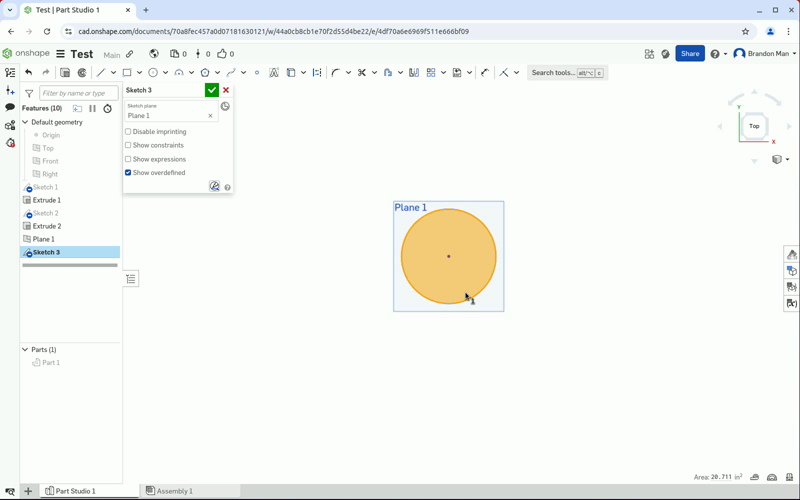
scroll(-6)
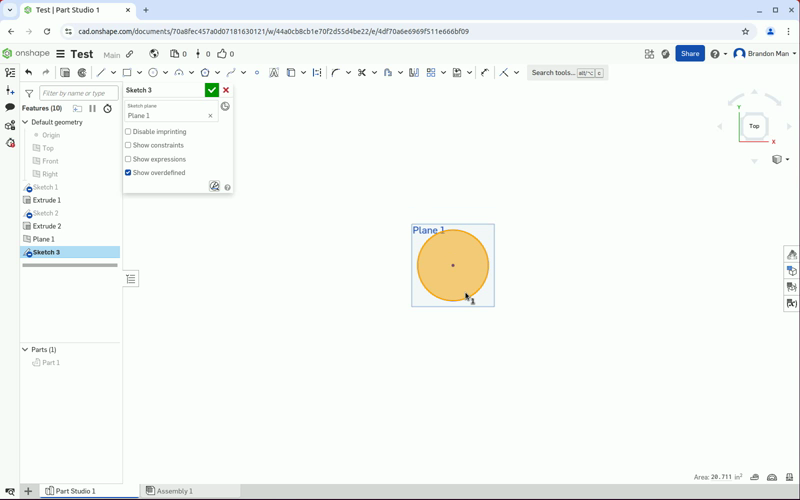
scroll(-6)
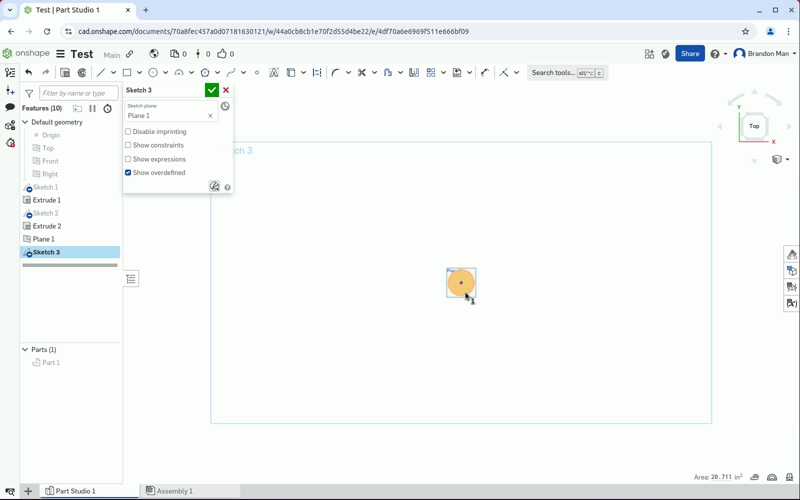
mouse_move(73, 352)
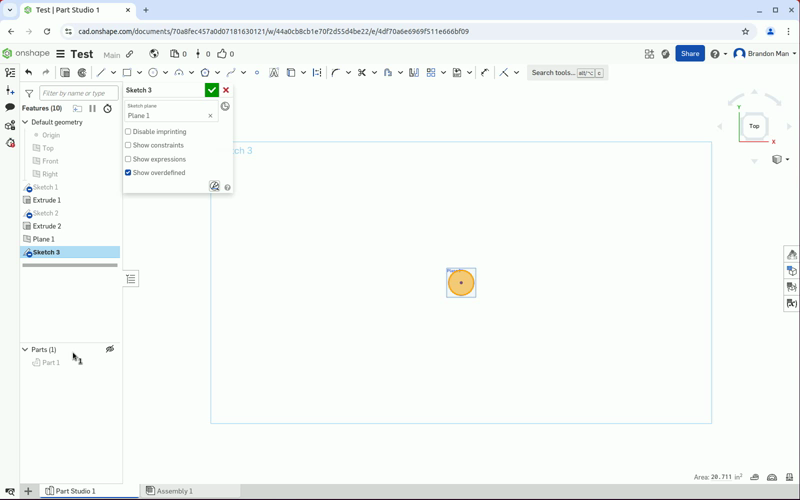
key(shift+y)
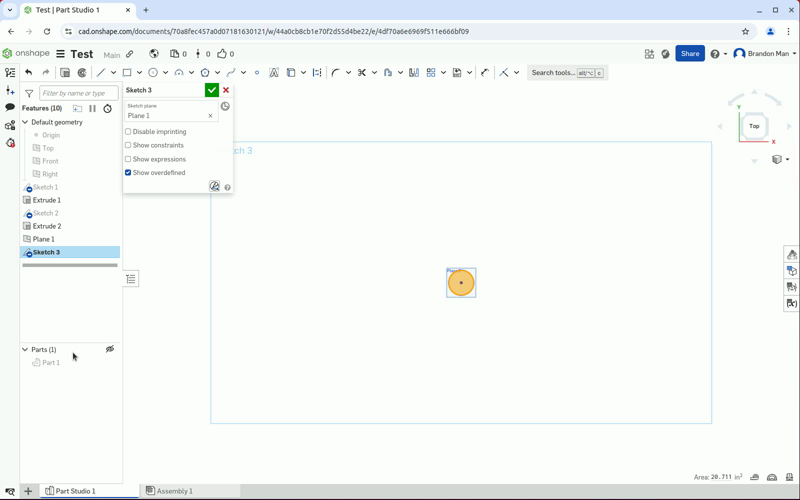
key(shift+e)
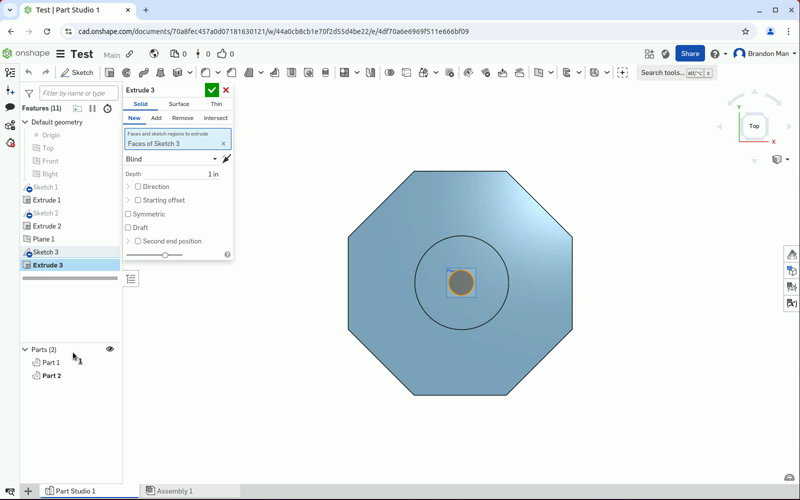
mouse_move(143, 106)
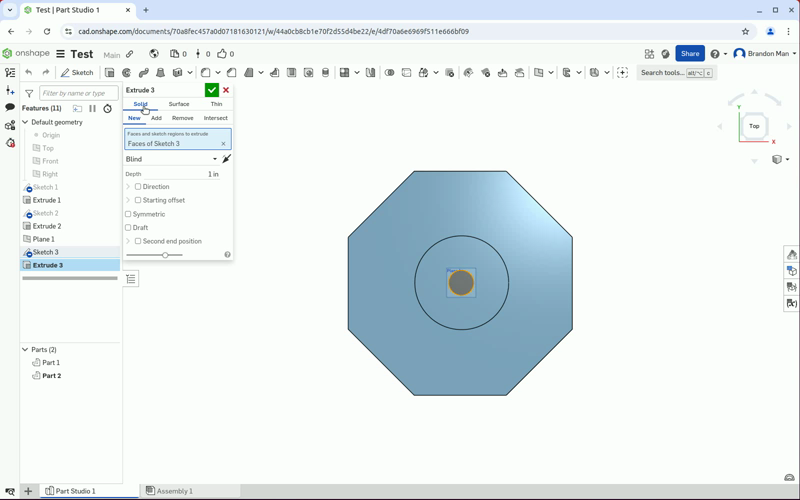
click(143, 106)
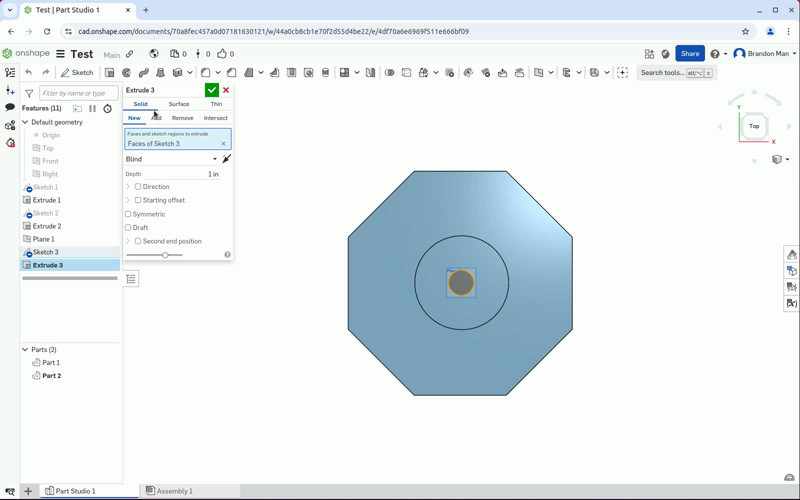
mouse_move(186, 120)
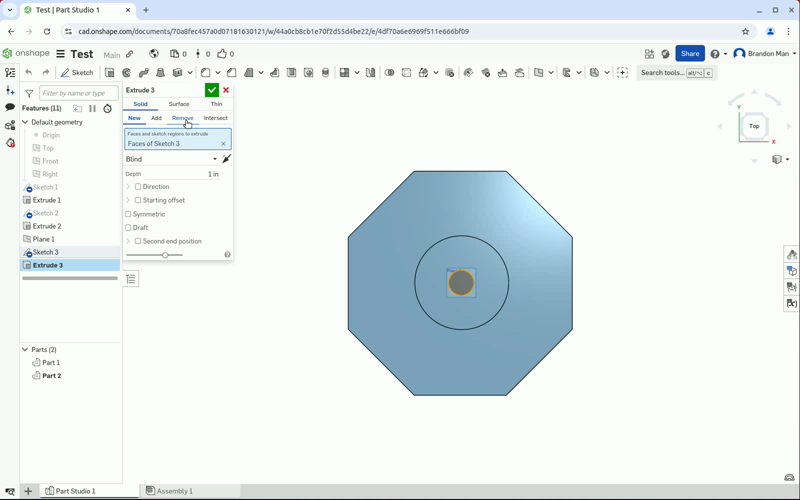
click(186, 120)
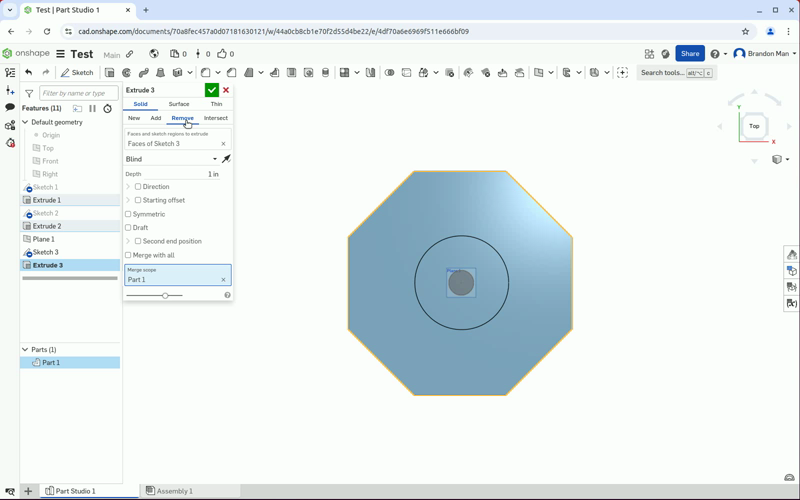
key(tab, 4)
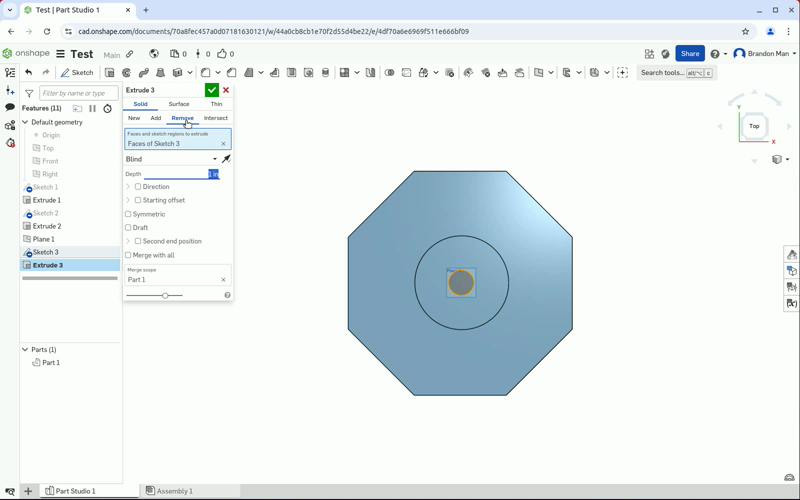
text(19.016)
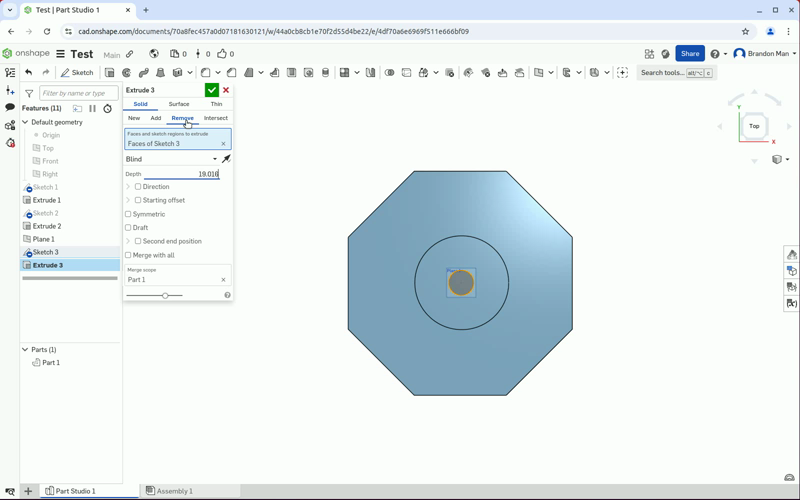
key(tab, 6)
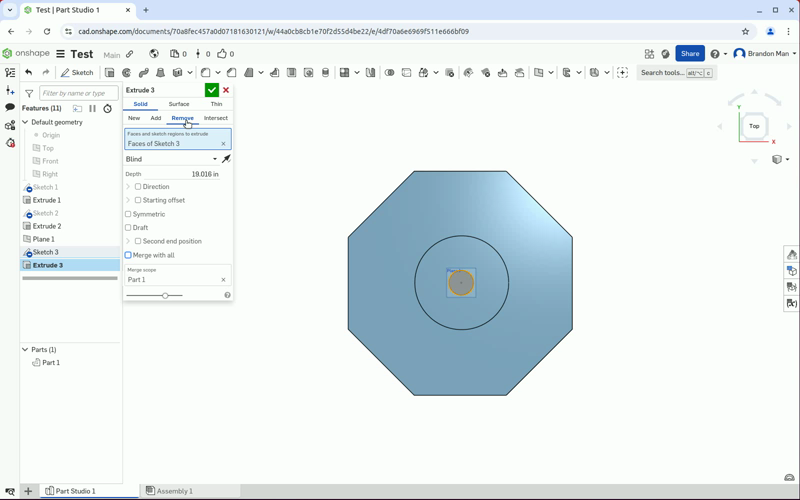
key(space)
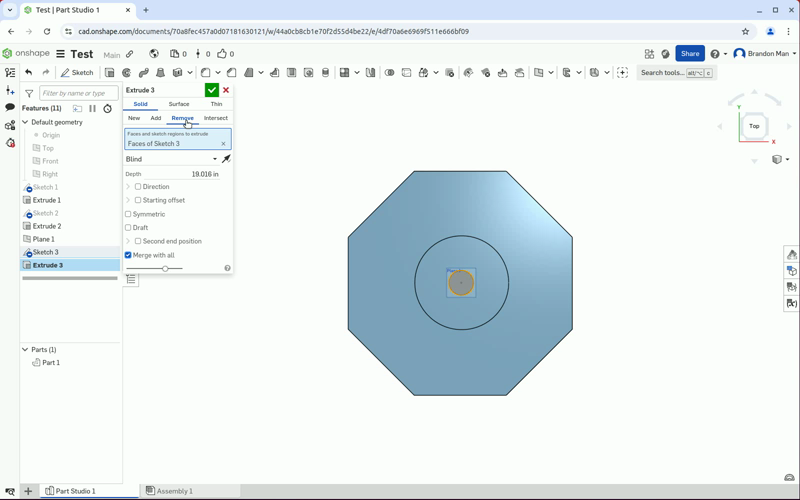
key(enter)
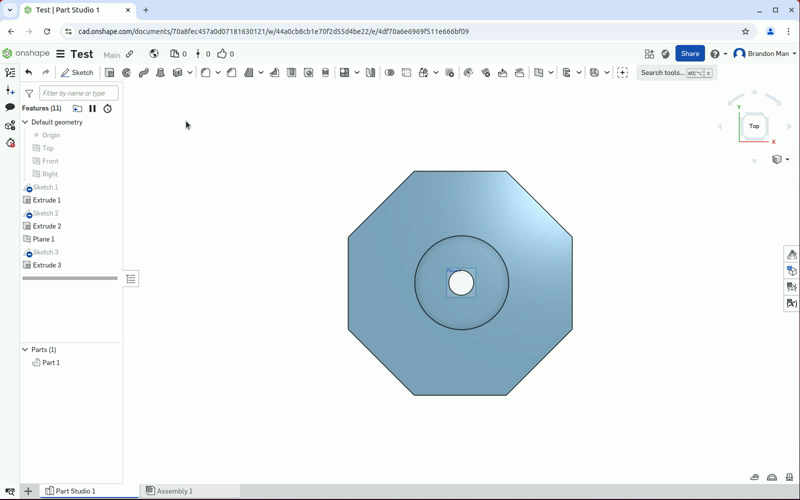
key(shift+h)
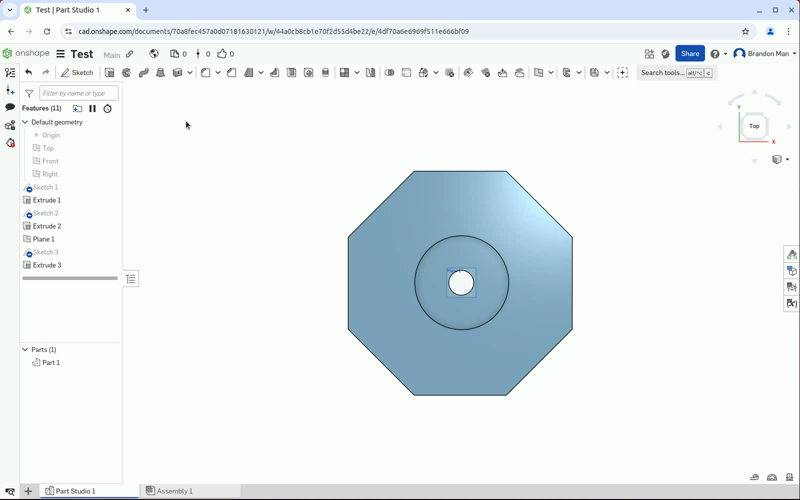
key(shift+h)
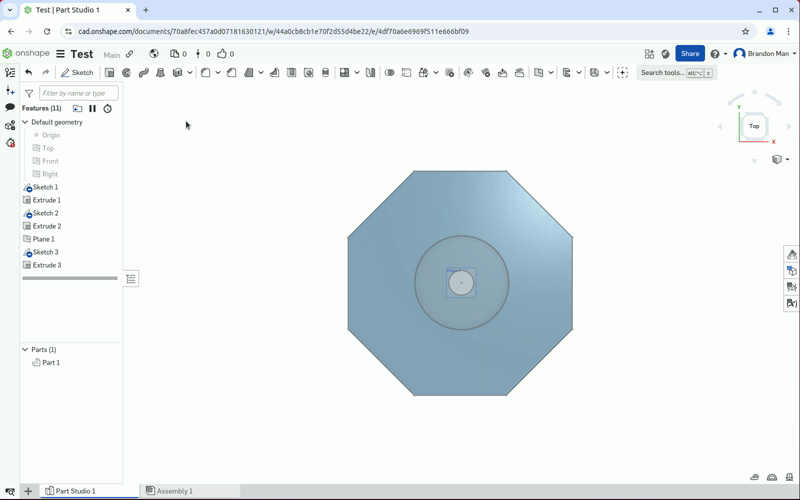
key(shift+7)
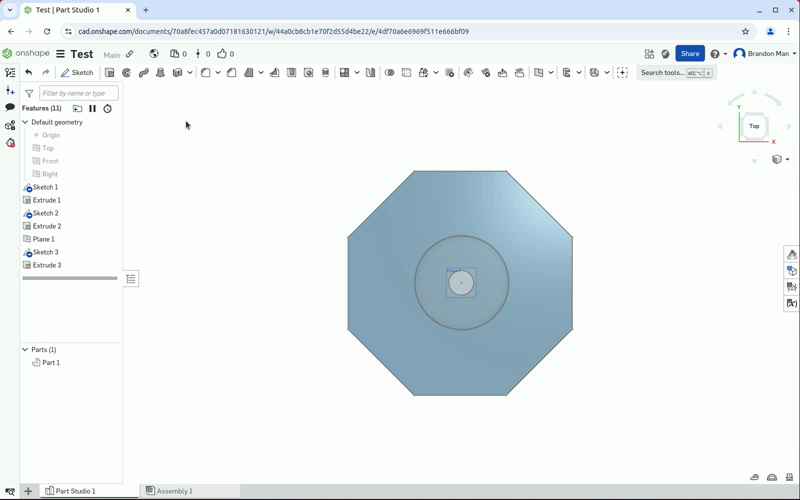
key(up, 3)
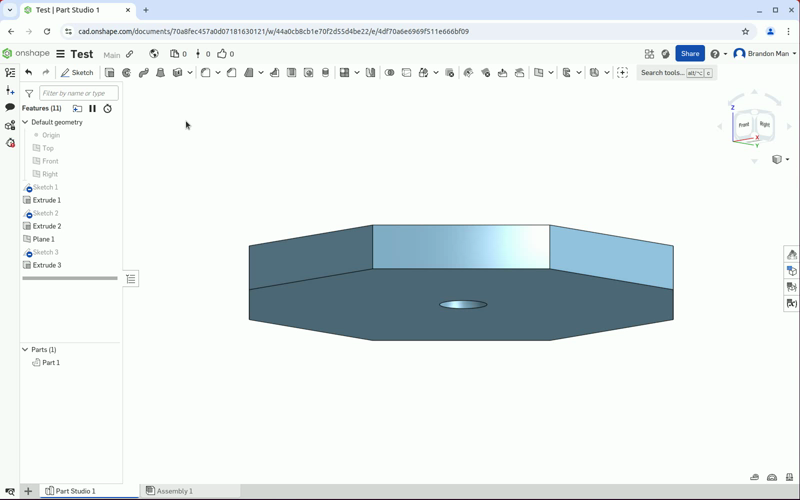
key(left, 3)
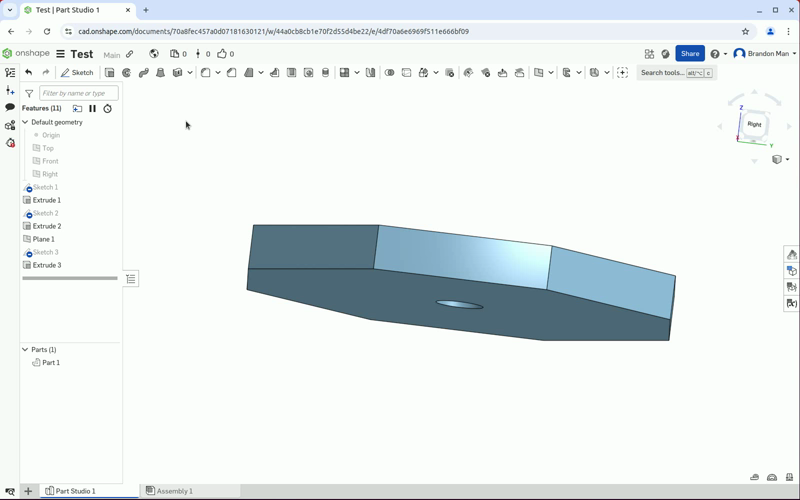
key(right, 3)
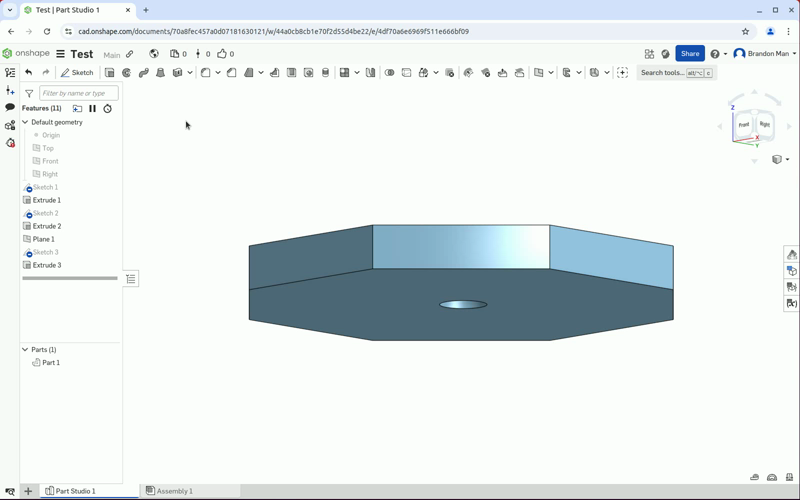
key(down, 3)
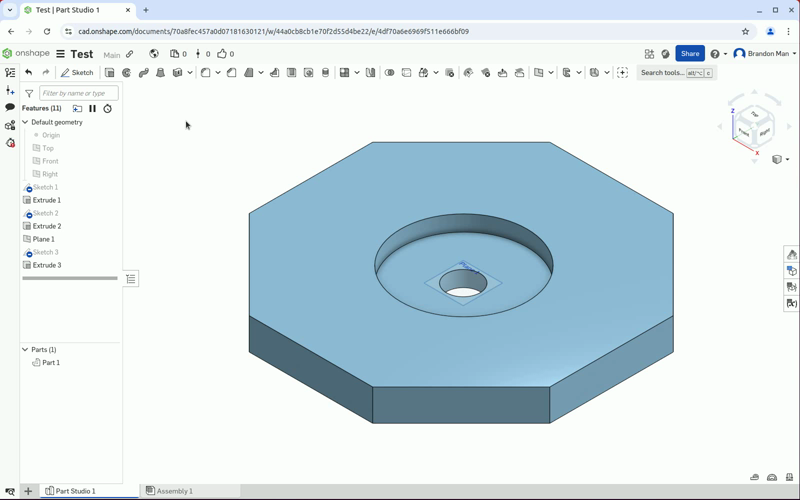
mouse_move(73, 189)
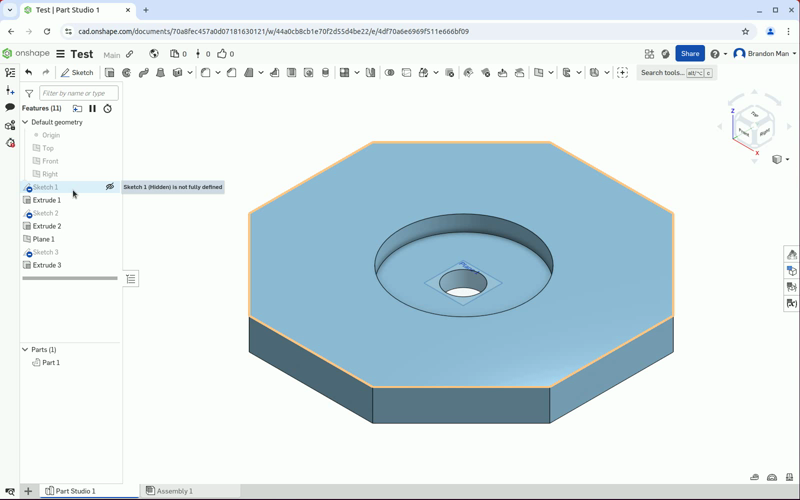
click(73, 189)